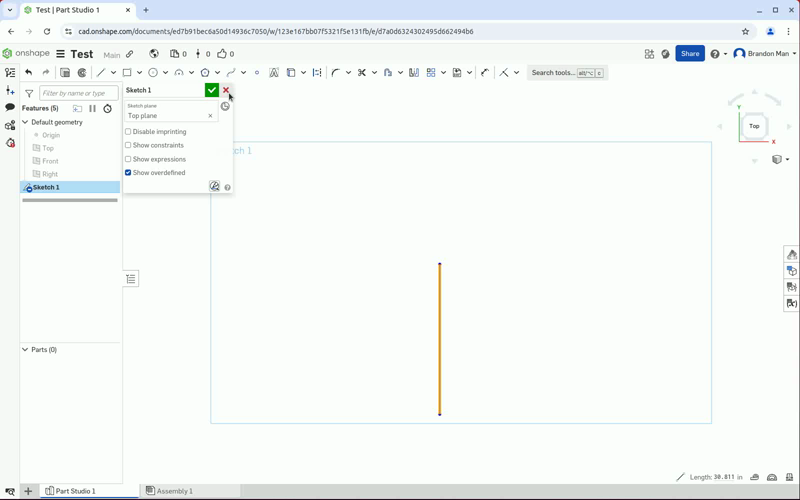
key(shift+h)
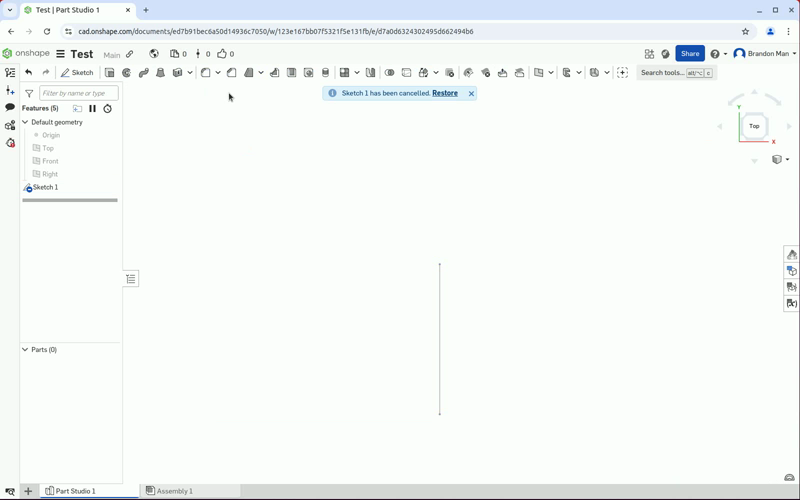
key(shift+s)
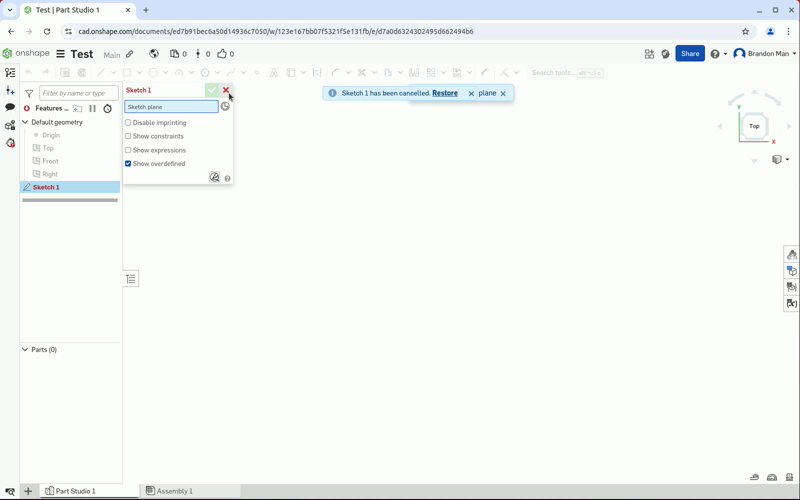
mouse_move(73, 150)
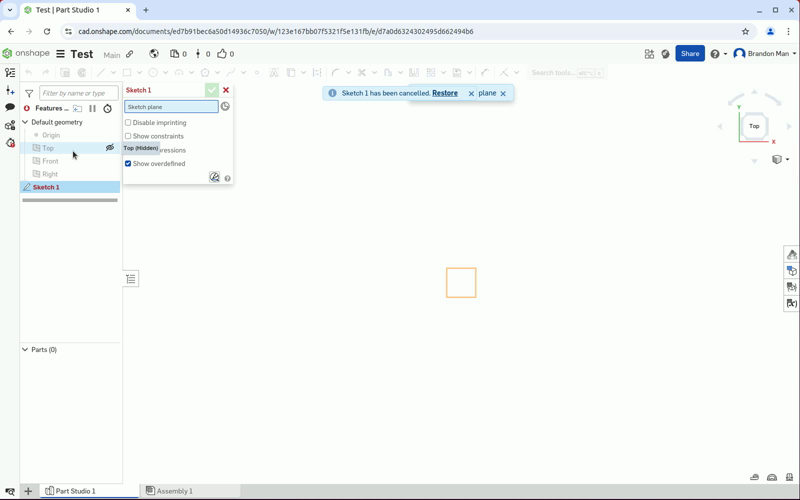
click(73, 150)
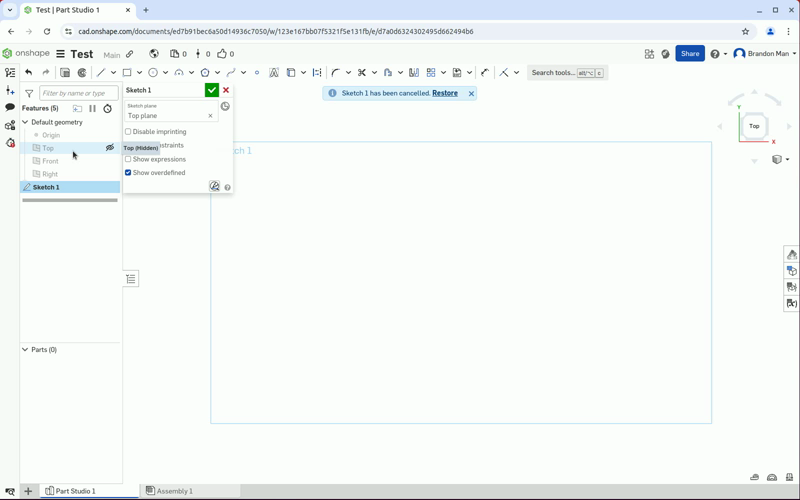
mouse_move(73, 352)
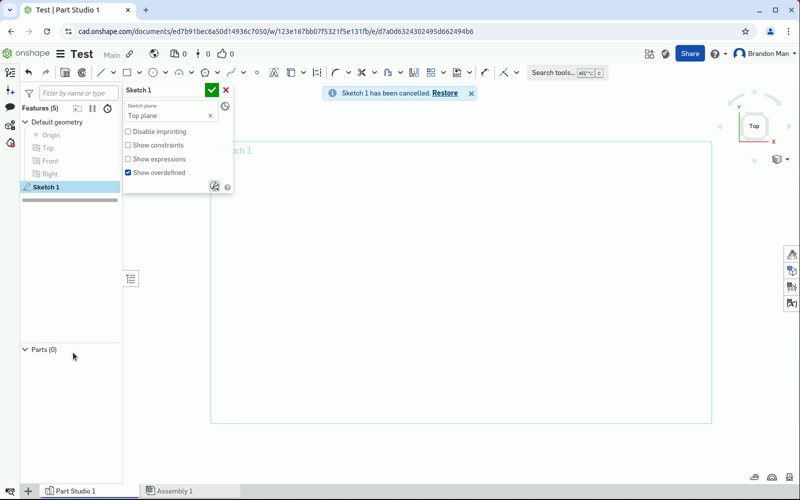
key(y)
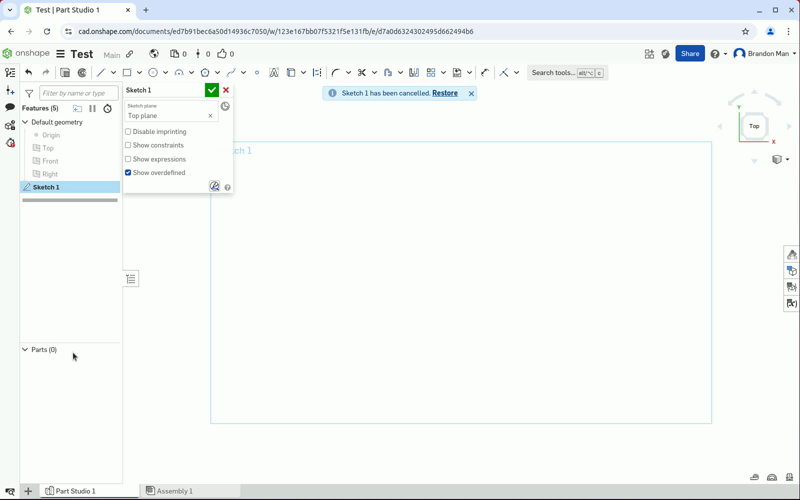
key(l)
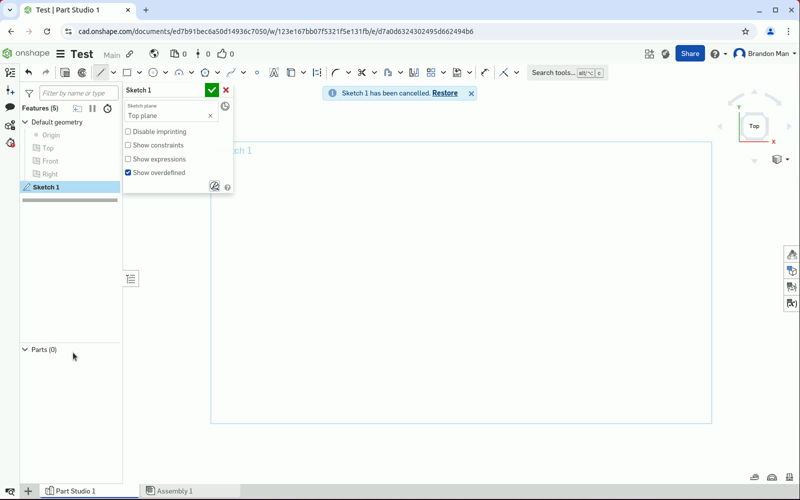
key_down(shift)
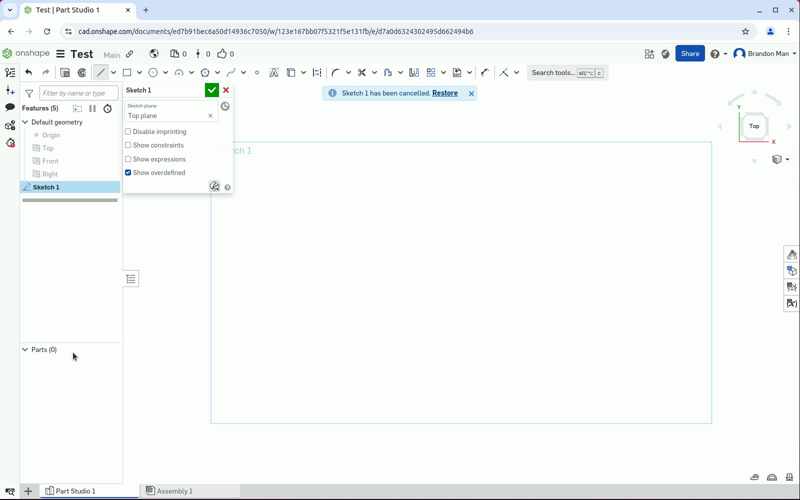
mouse_move(348, 311)
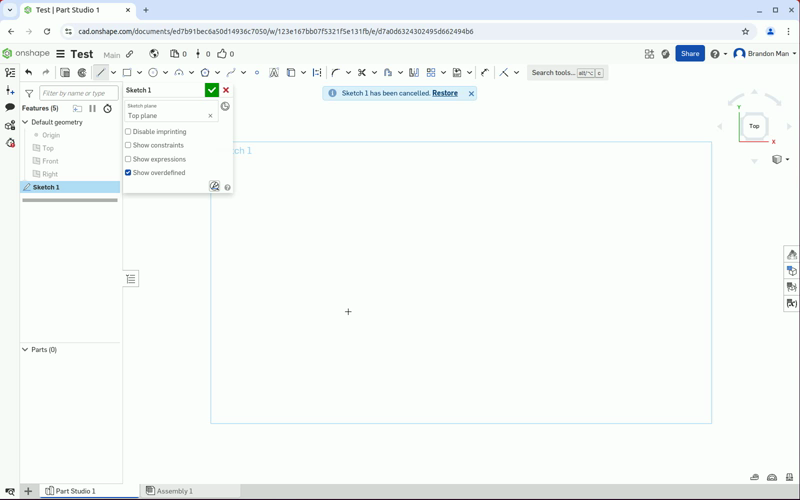
click(348, 311)
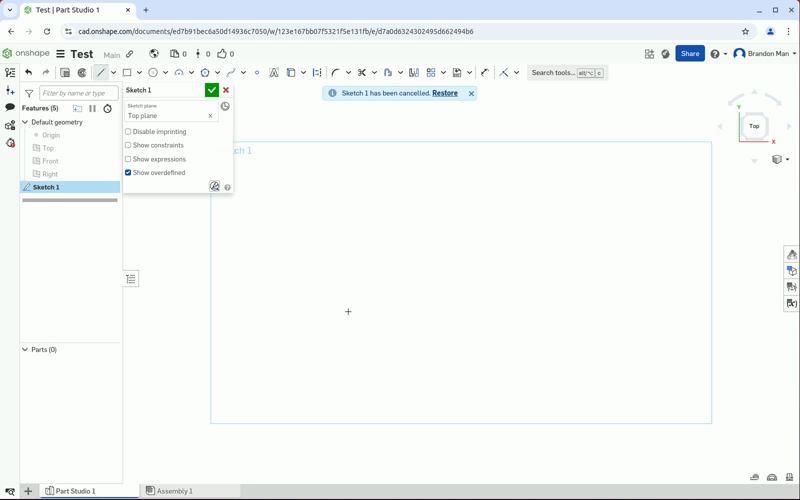
key_up(shift)
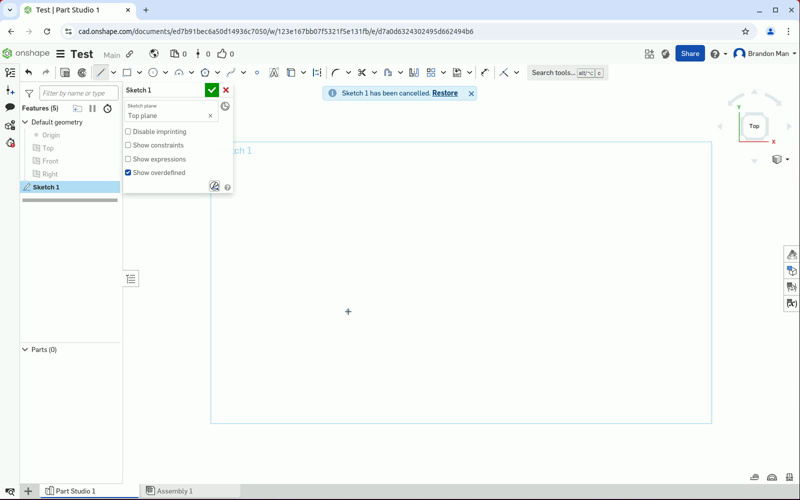
key_down(shift)
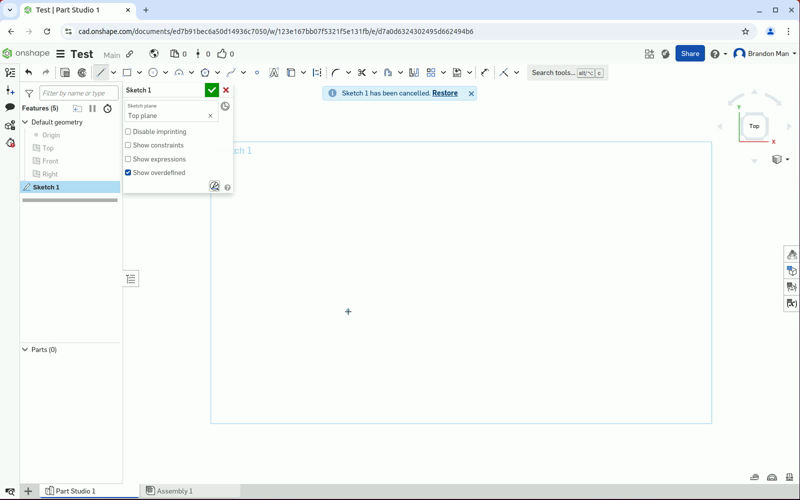
mouse_move(572, 311)
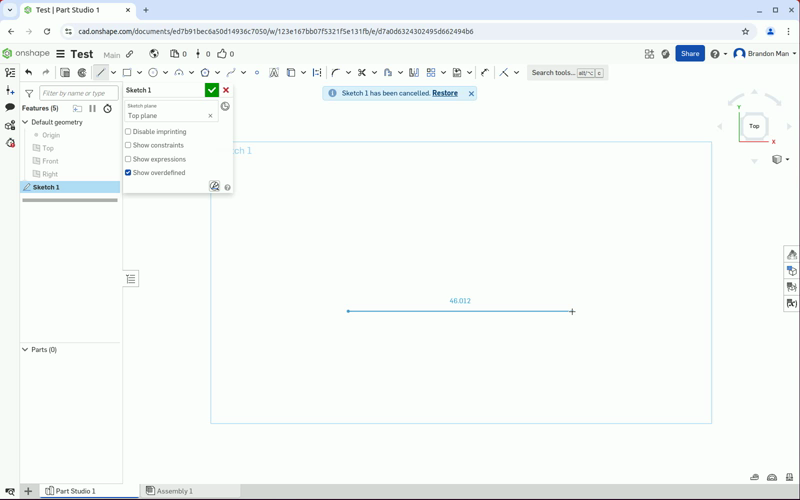
click(572, 311)
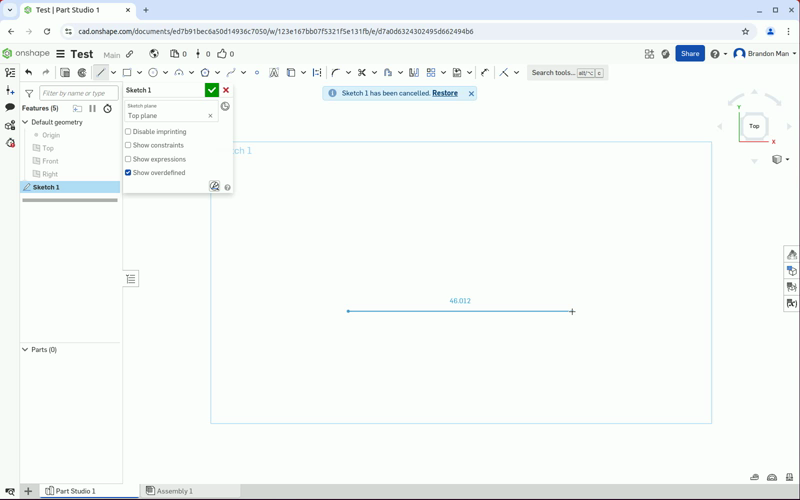
key_up(shift)
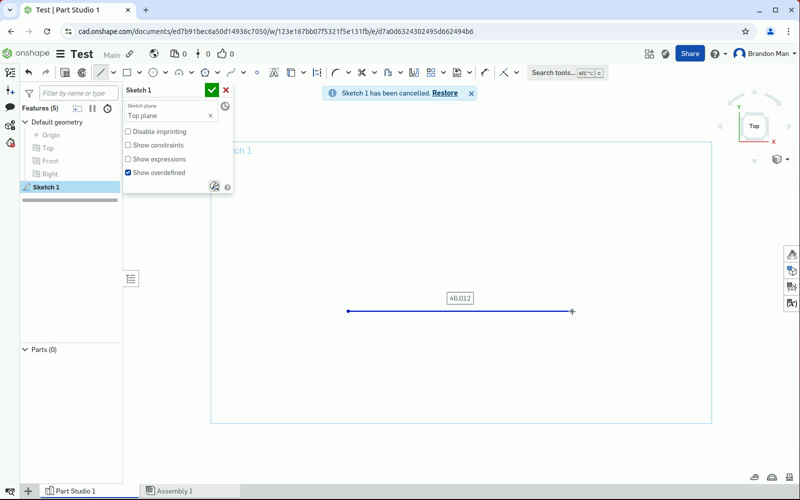
key_down(shift)
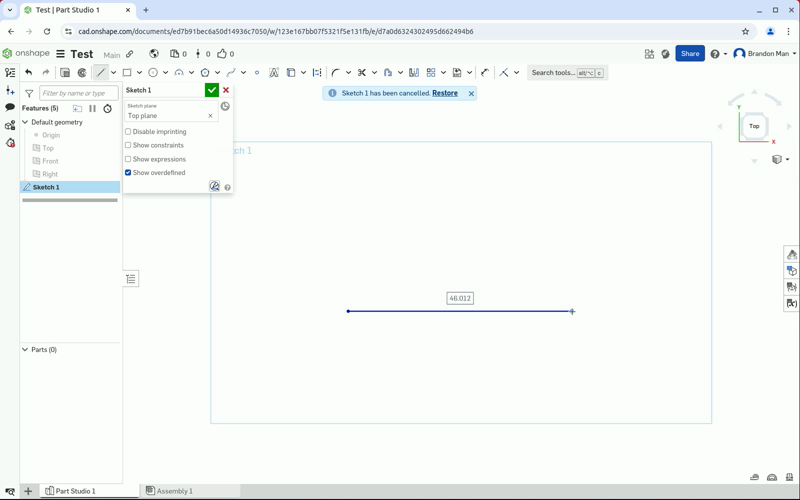
mouse_move(589, 311)
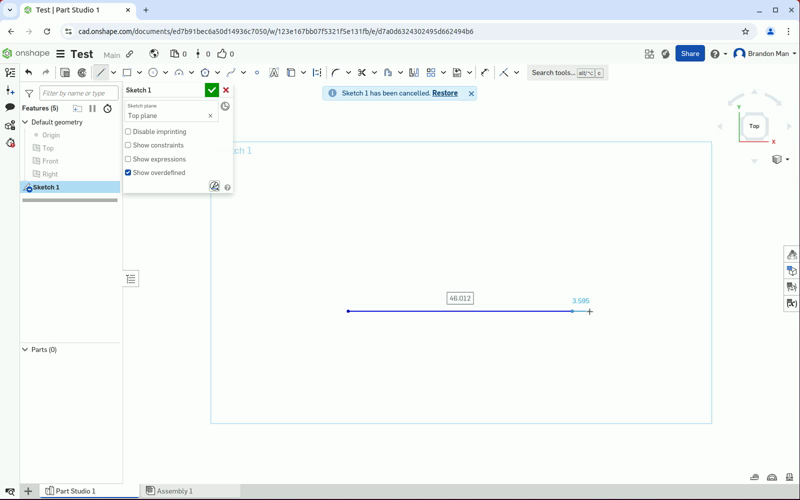
mouse_move(572, 254)
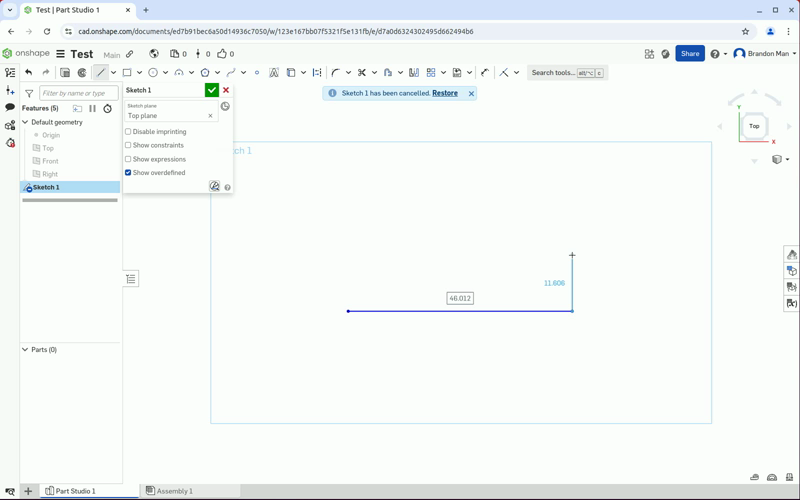
click(572, 254)
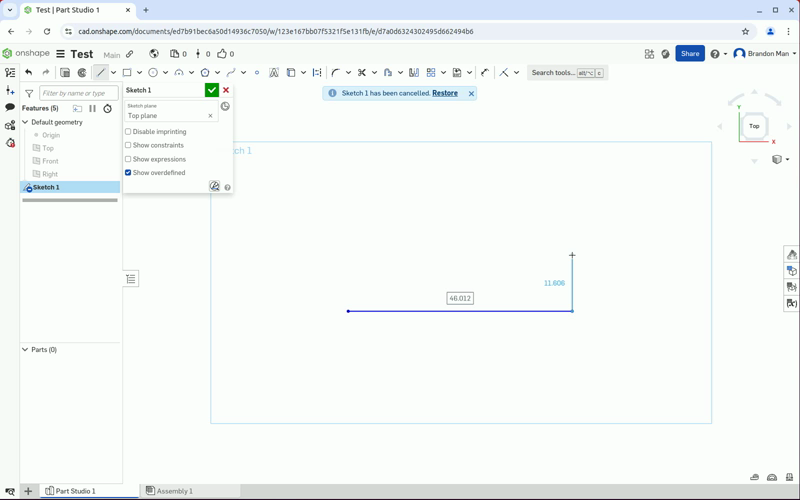
key_up(shift)
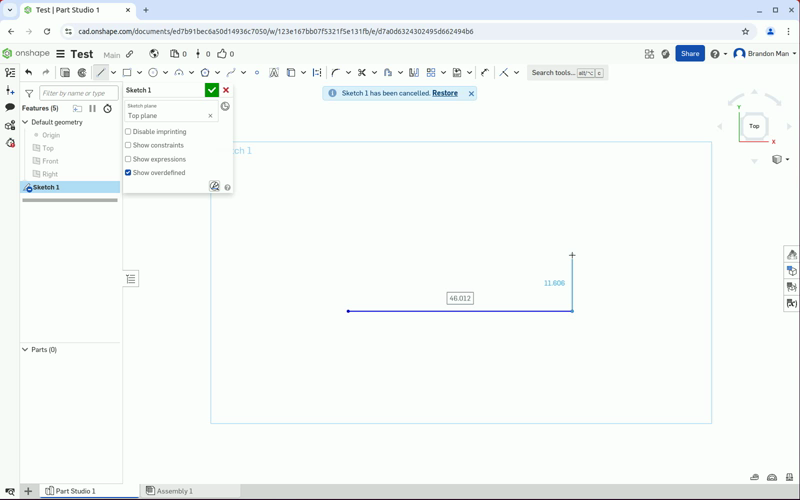
key_down(shift)
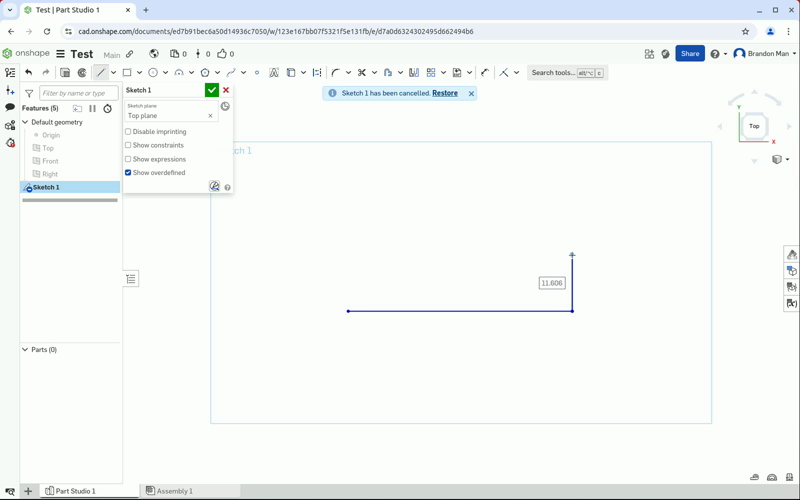
mouse_move(348, 254)
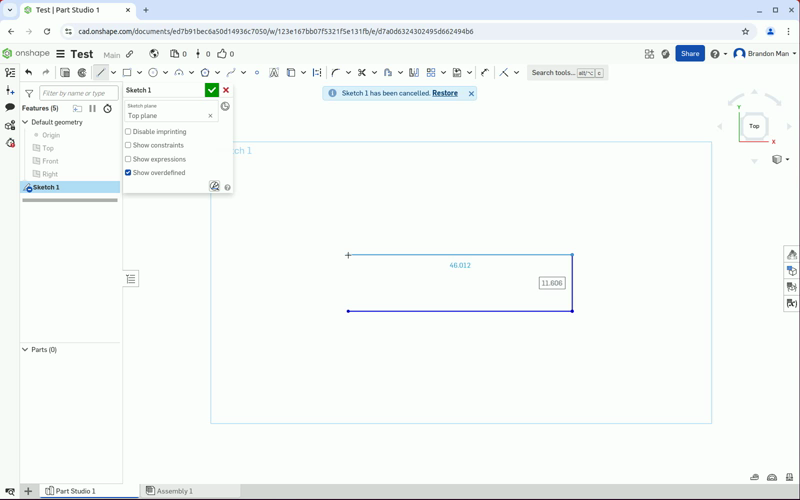
click(348, 254)
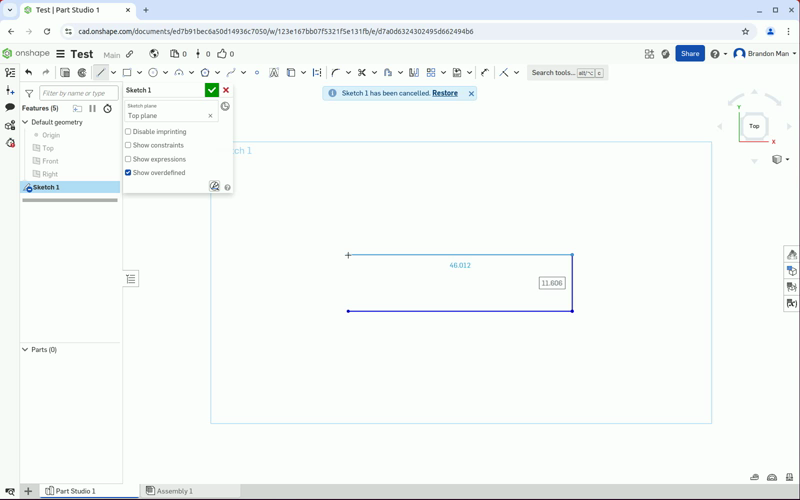
key_up(shift)
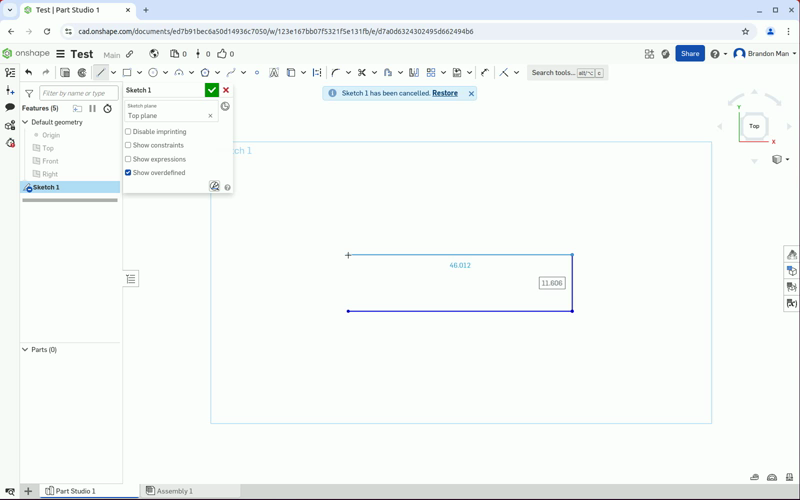
mouse_move(378, 254)
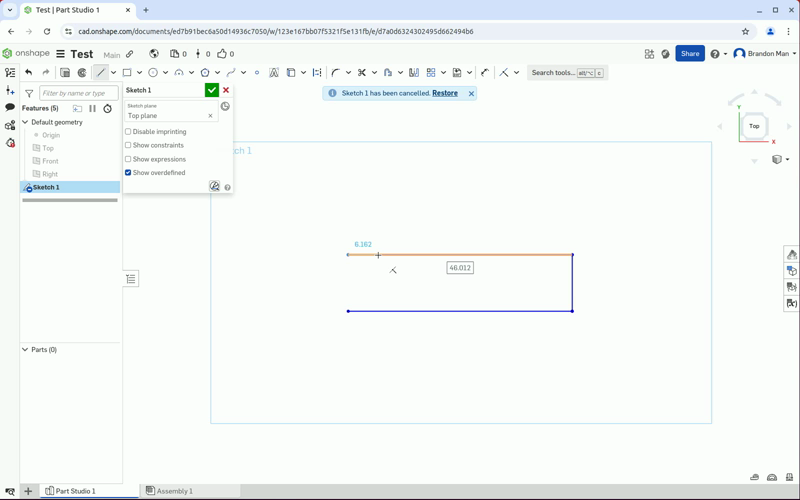
key_down(shift)
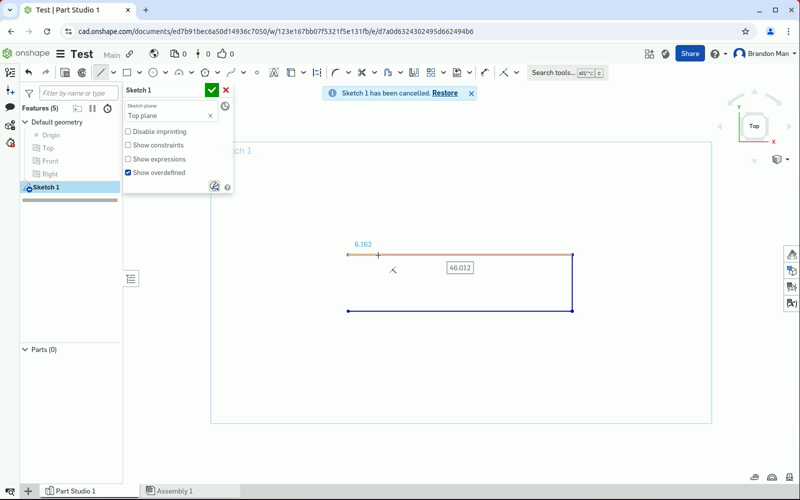
mouse_move(348, 311)
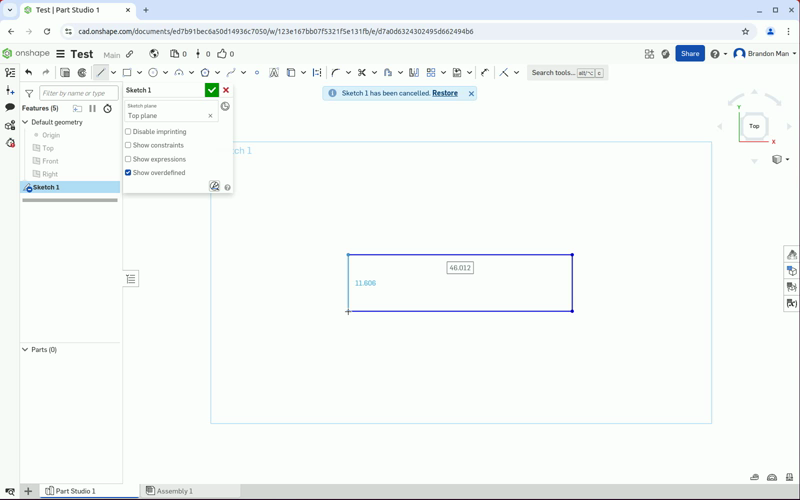
key_up(shift)
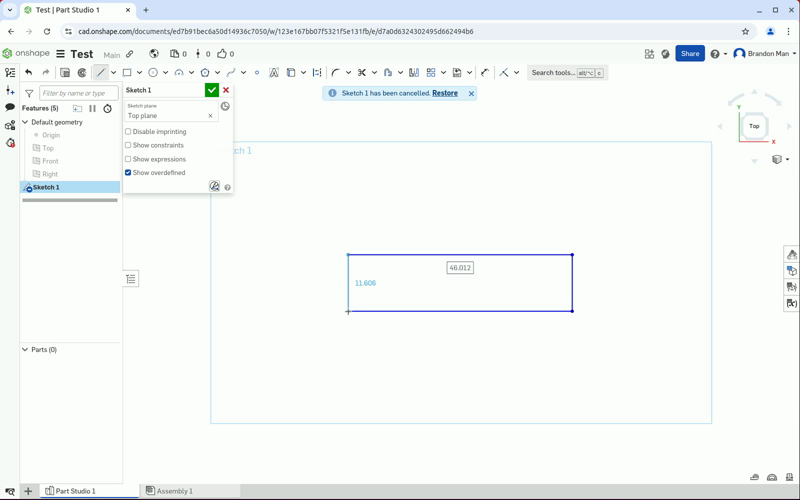
click(348, 311)
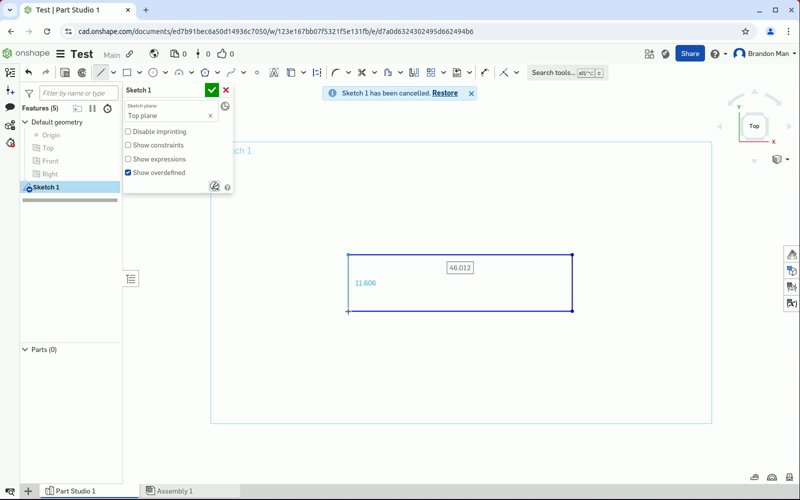
key(esc)
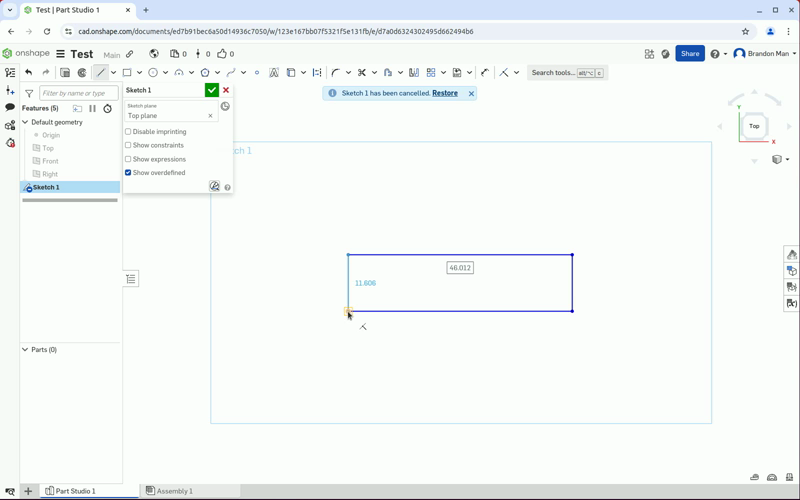
mouse_move(518, 279)
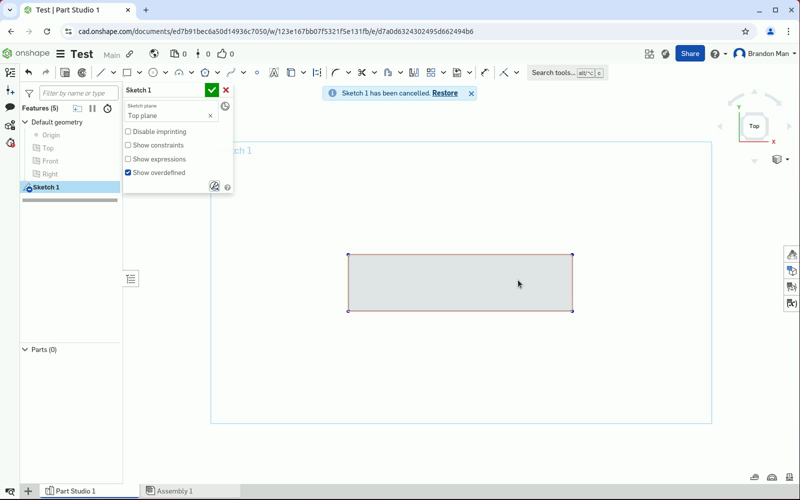
click(518, 279)
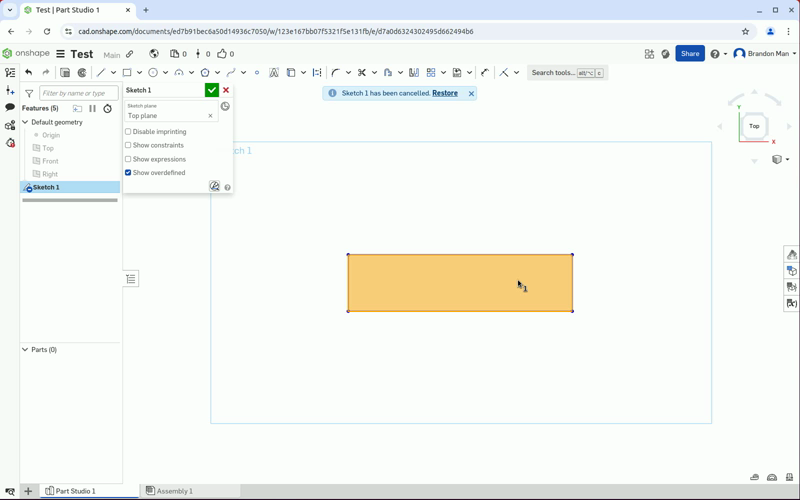
mouse_move(73, 352)
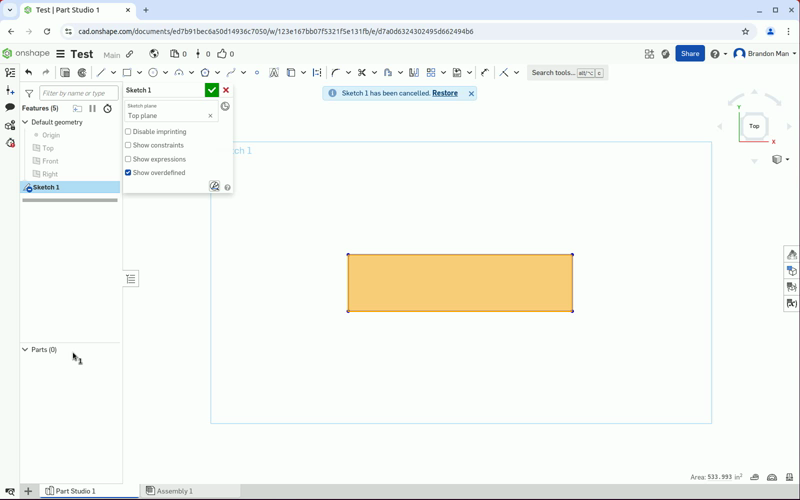
key(shift+y)
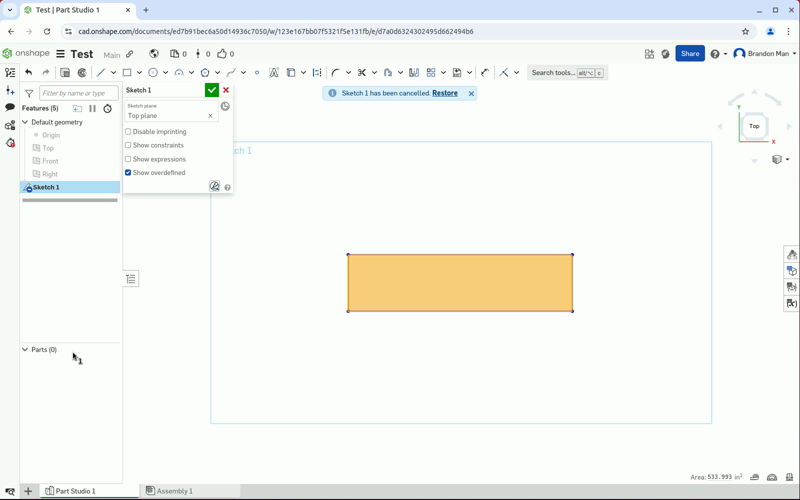
key(shift+e)
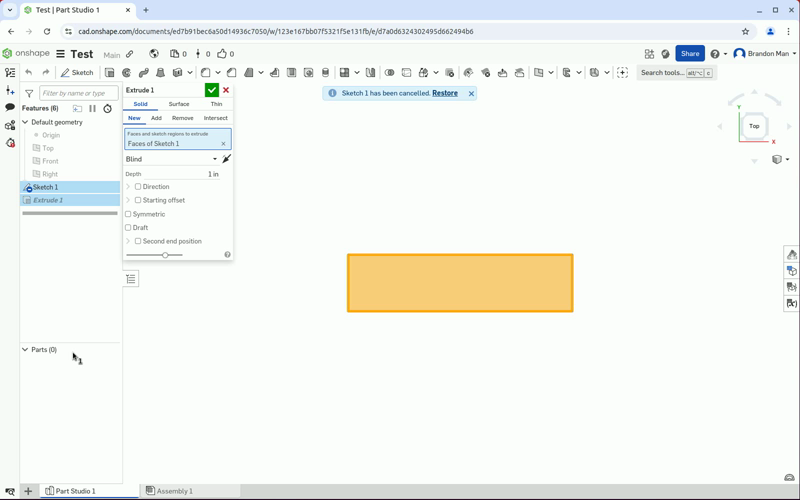
mouse_move(143, 106)
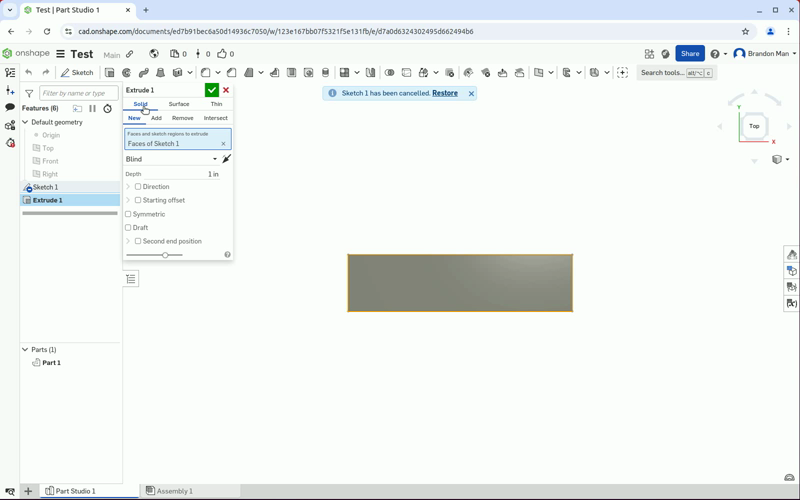
click(143, 106)
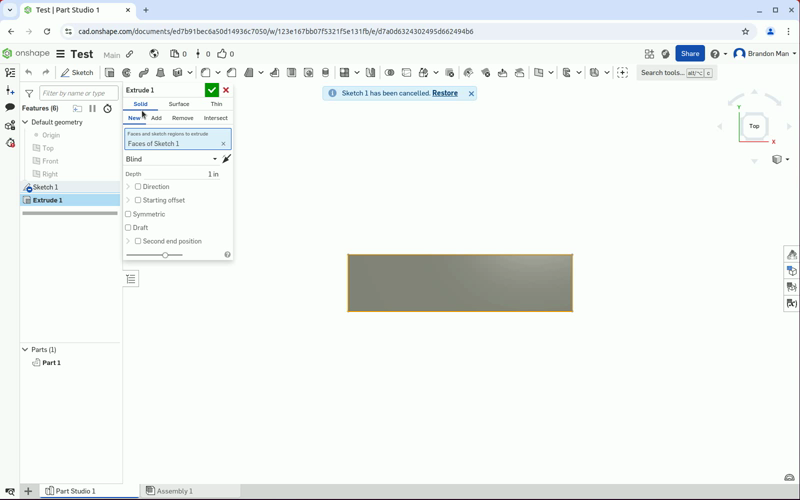
mouse_move(137, 120)
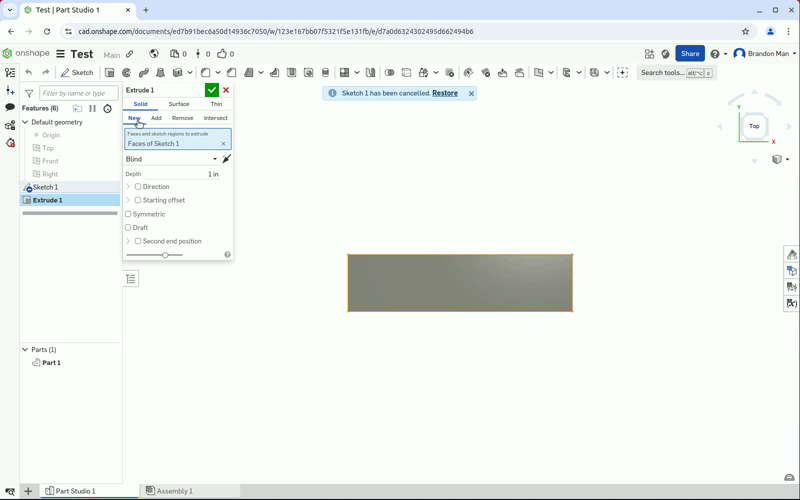
click(137, 120)
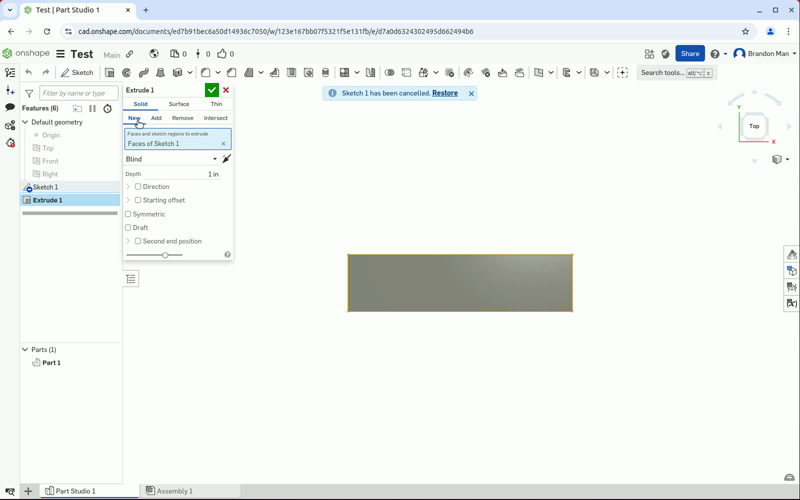
key(tab, 4)
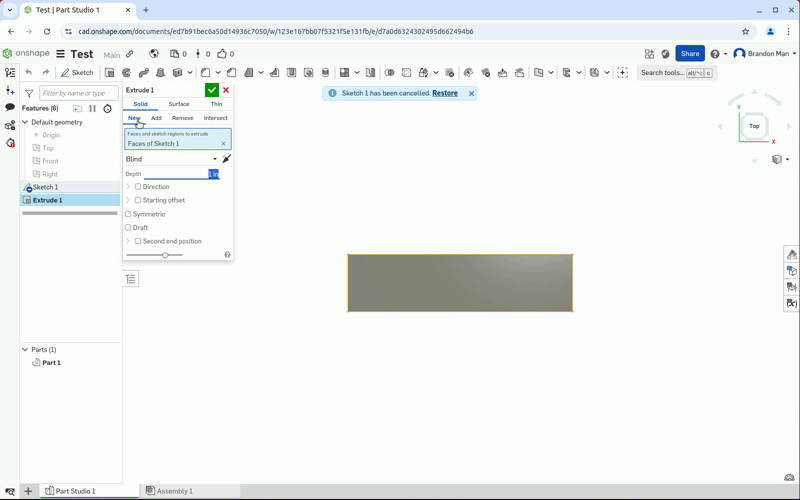
text(7.221)
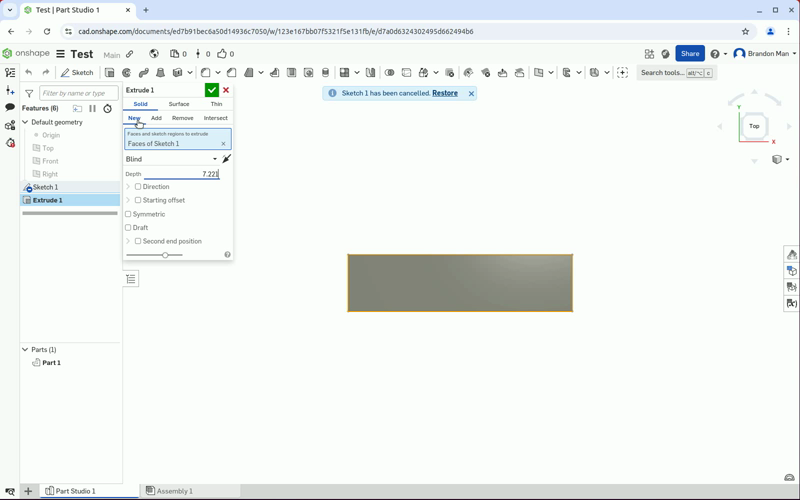
key(enter)
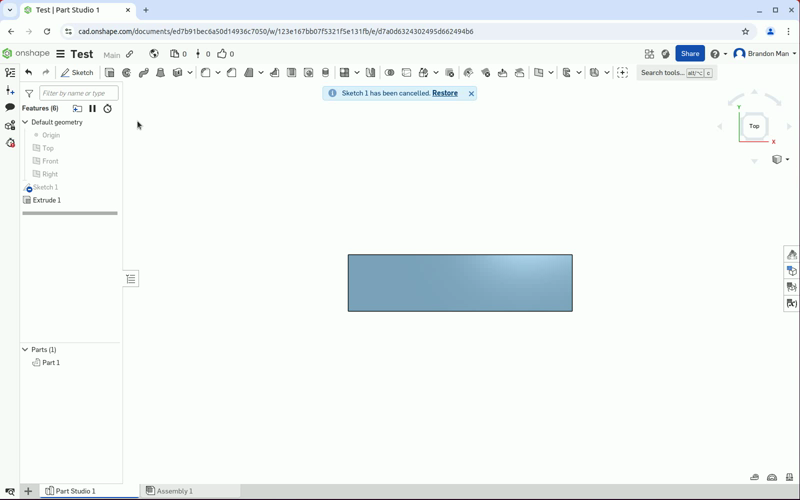
key(shift+h)
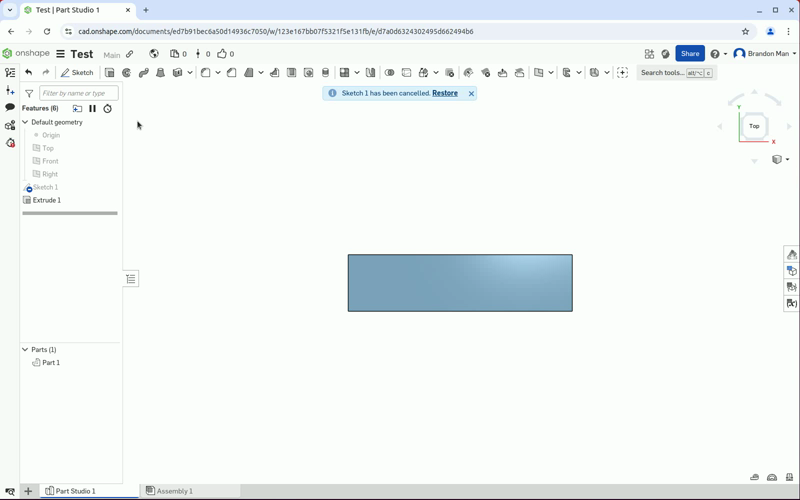
key(shift+h)
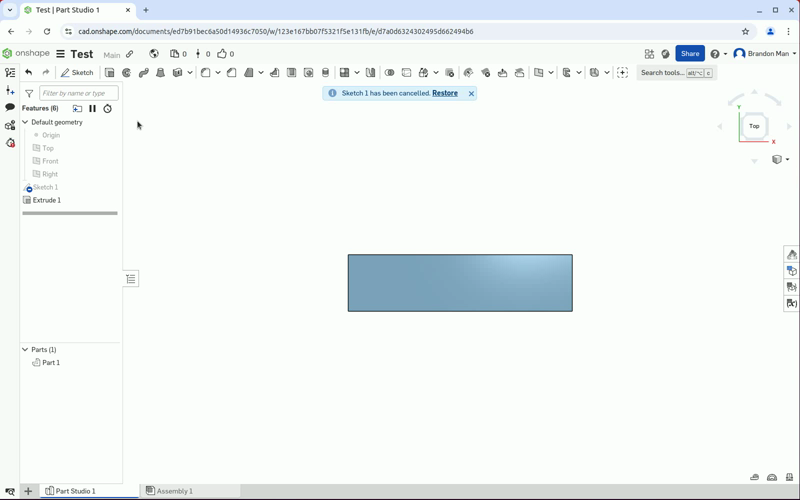
mouse_move(73, 189)
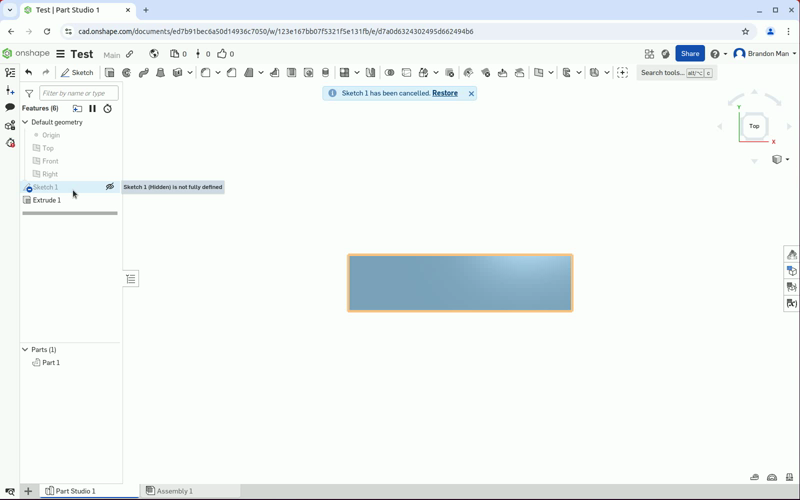
click(73, 189)
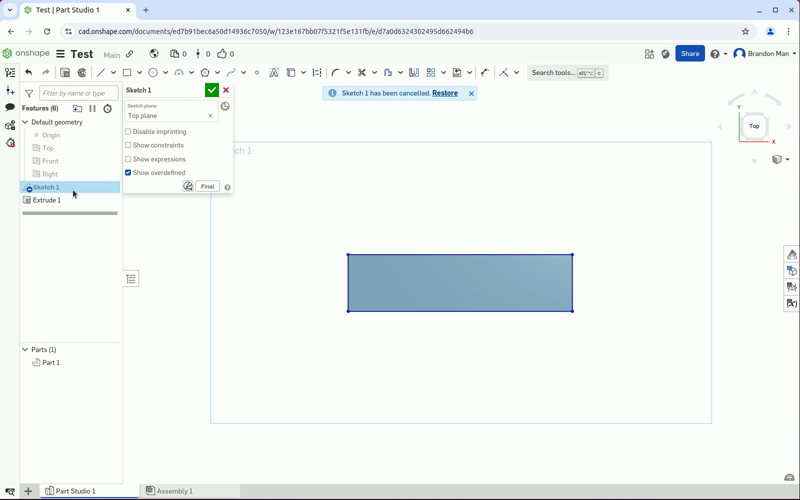
mouse_move(229, 92)
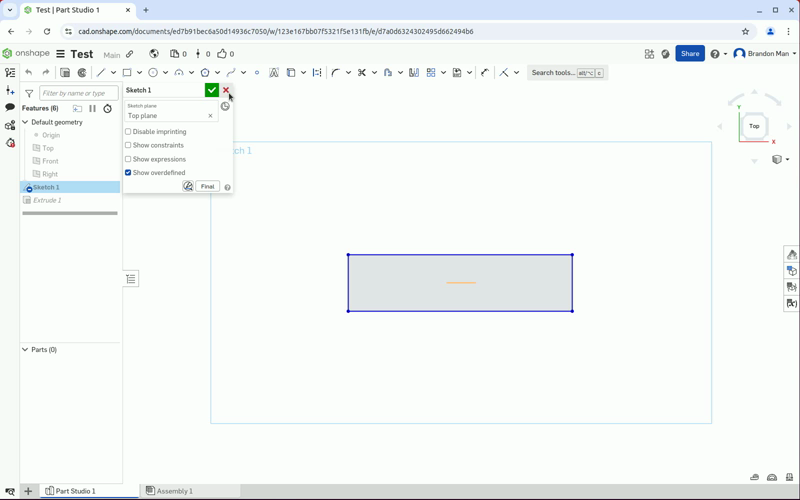
click(229, 92)
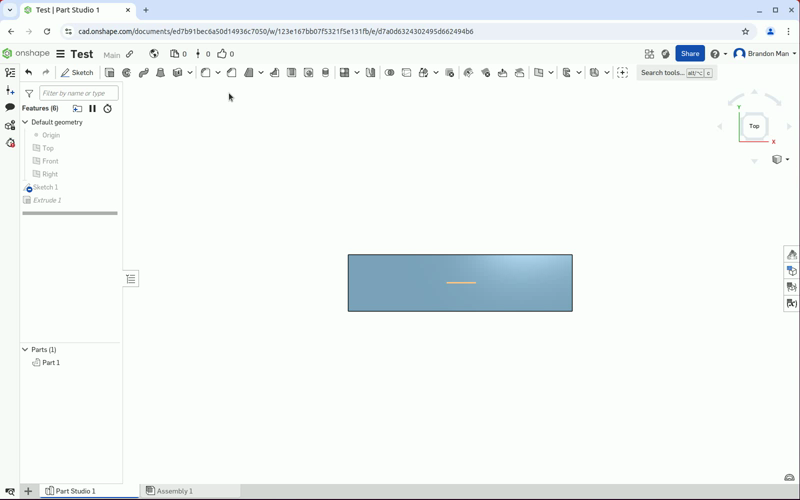
mouse_move(541, 75)
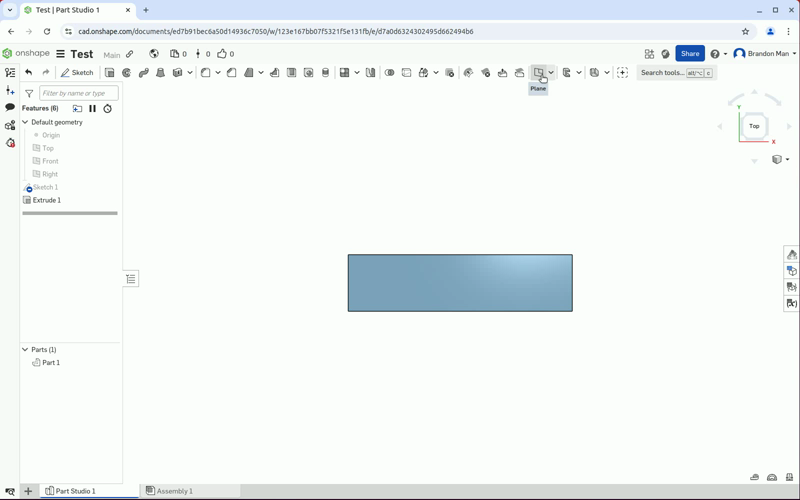
click(541, 75)
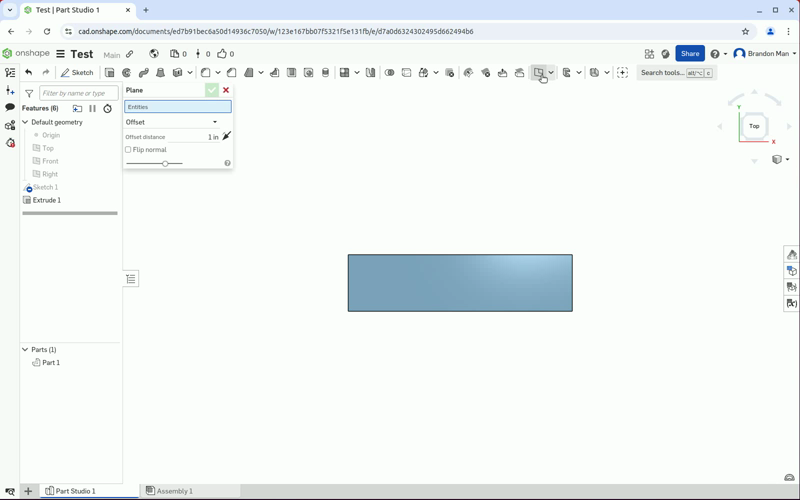
mouse_move(73, 150)
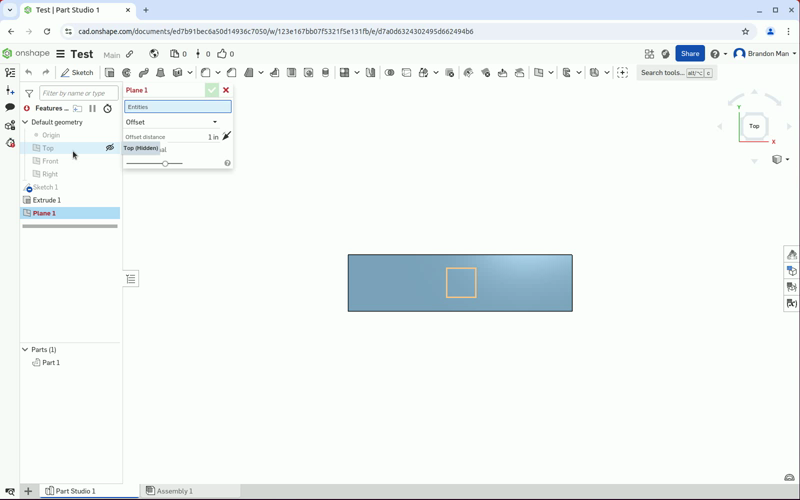
click(73, 150)
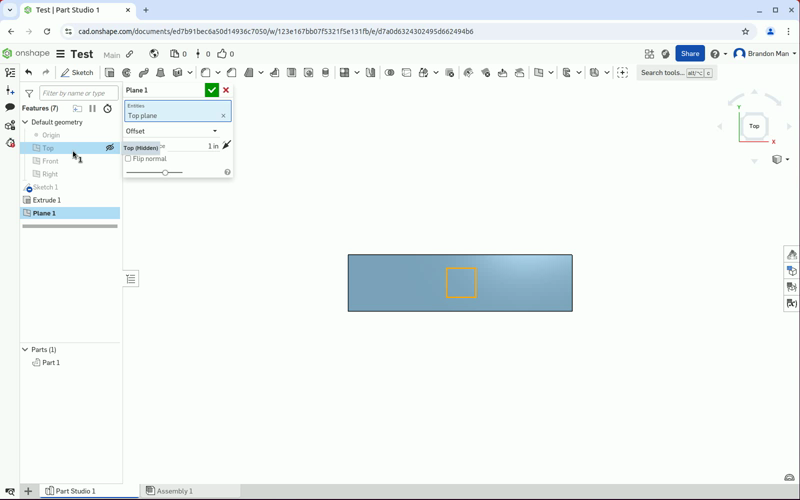
key(tab, 2)
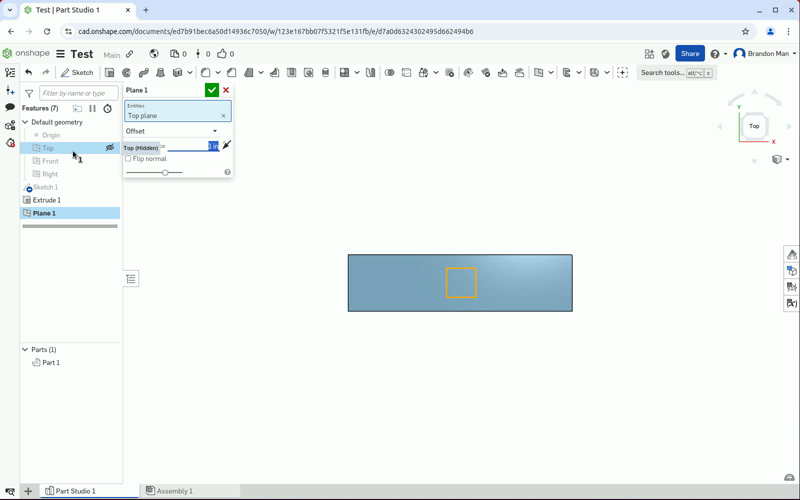
text(7.21)
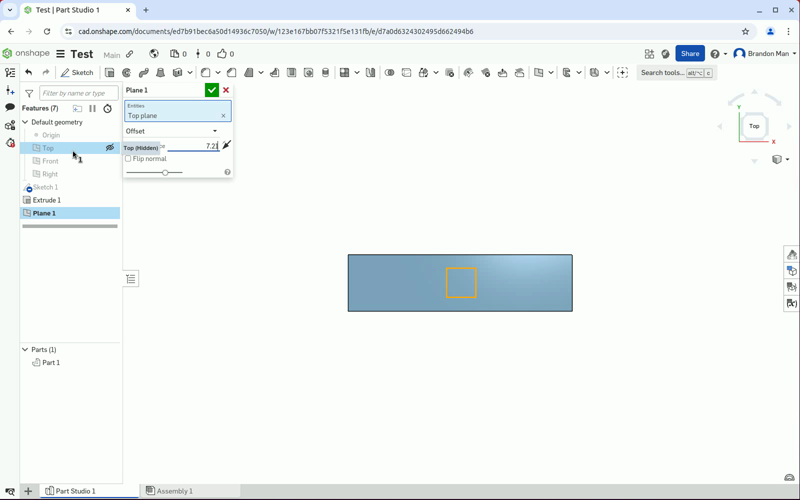
key(enter, 2)
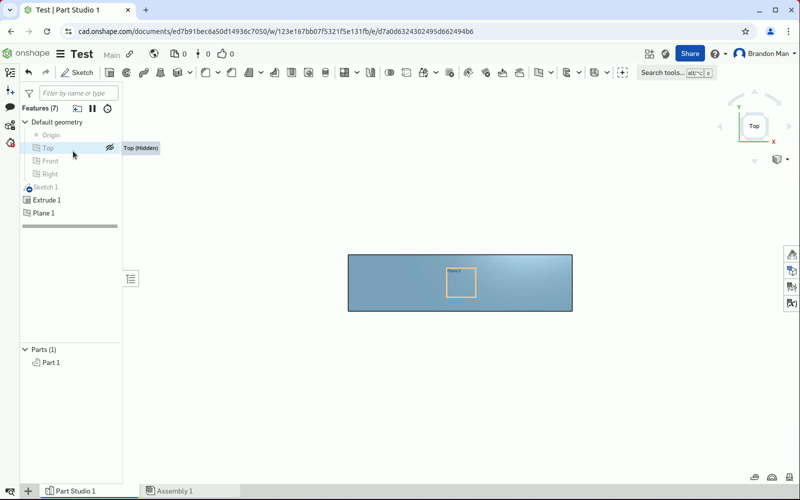
key(shift+s)
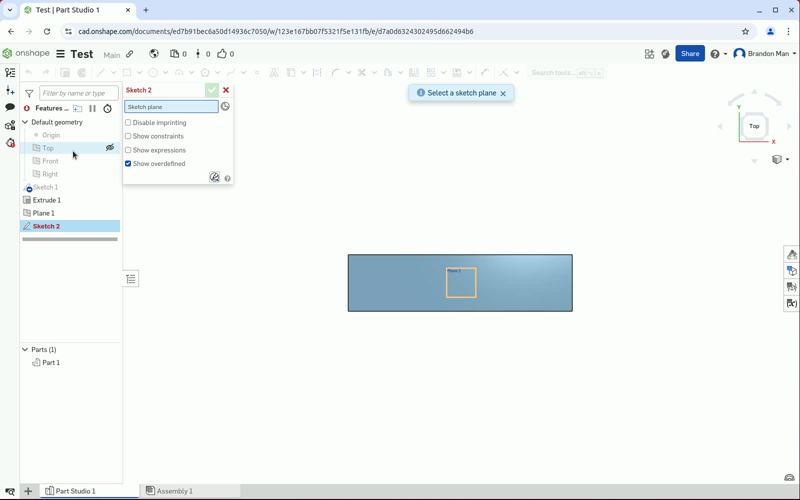
mouse_move(73, 215)
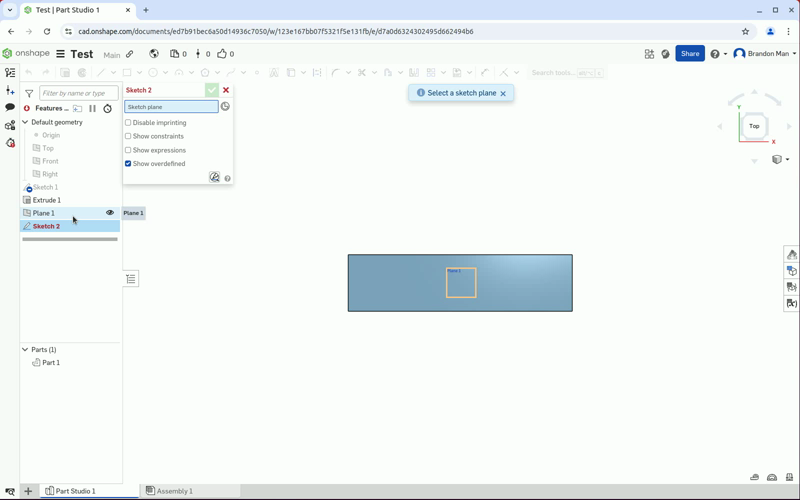
click(73, 215)
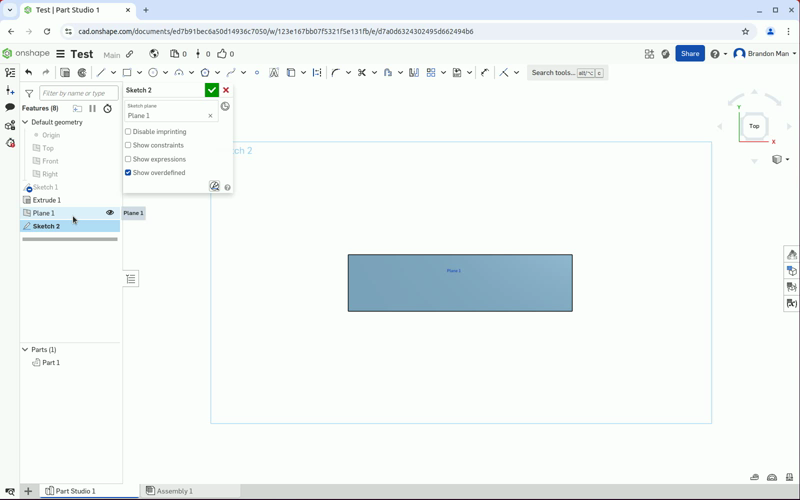
mouse_move(73, 352)
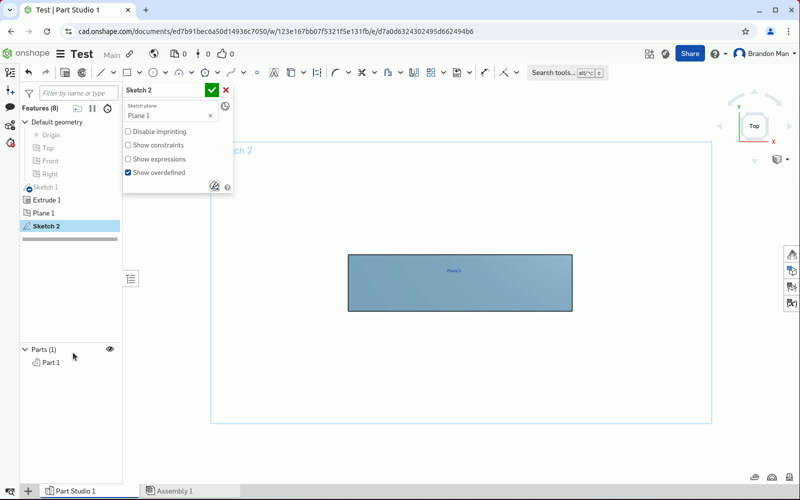
key(y)
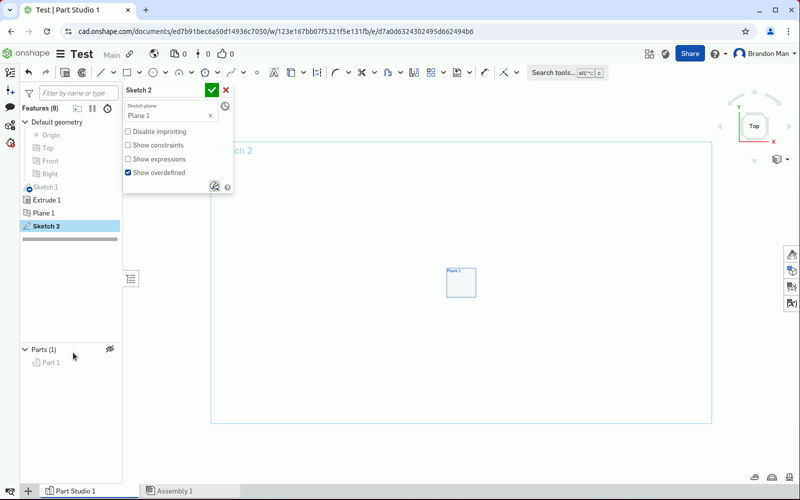
key(c)
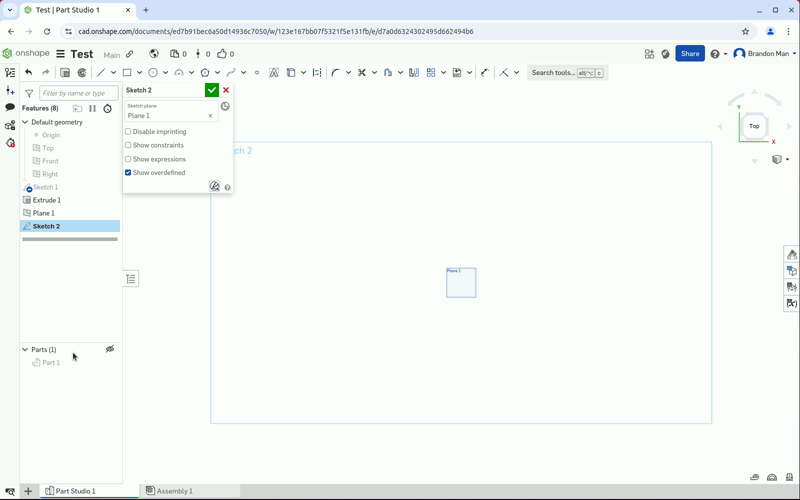
key_down(shift)
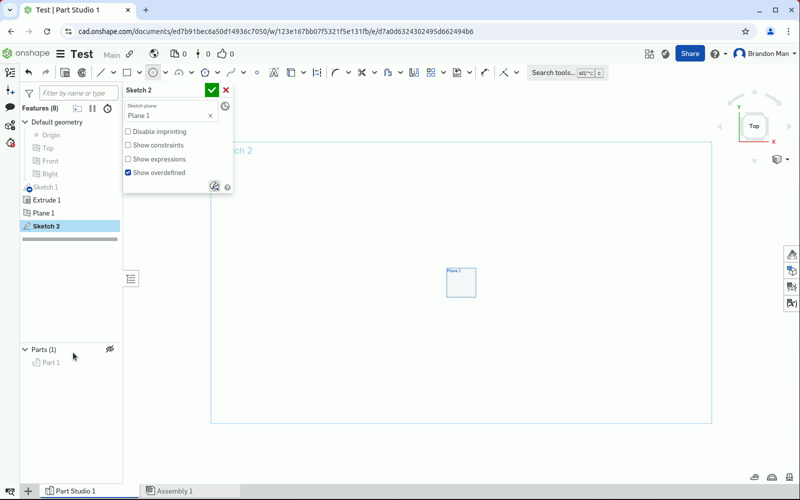
mouse_move(461, 282)
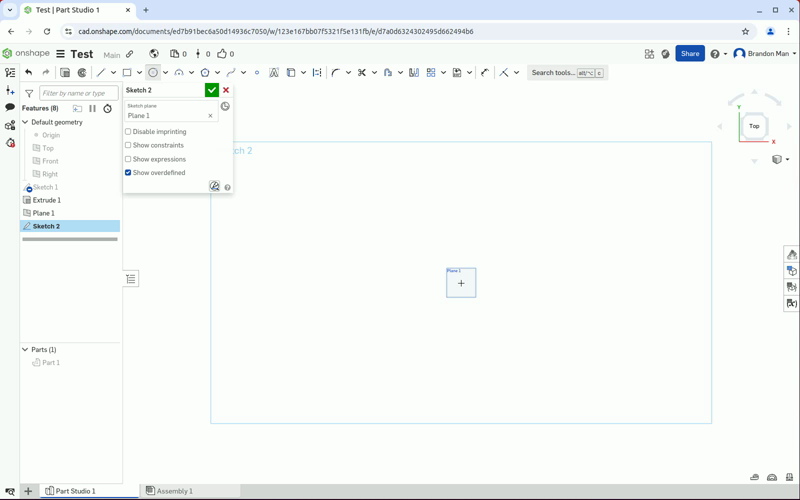
click(461, 282)
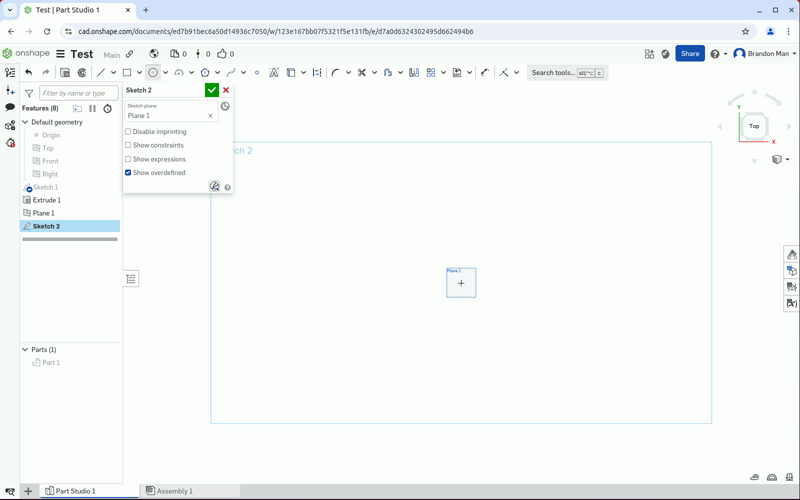
key_up(shift)
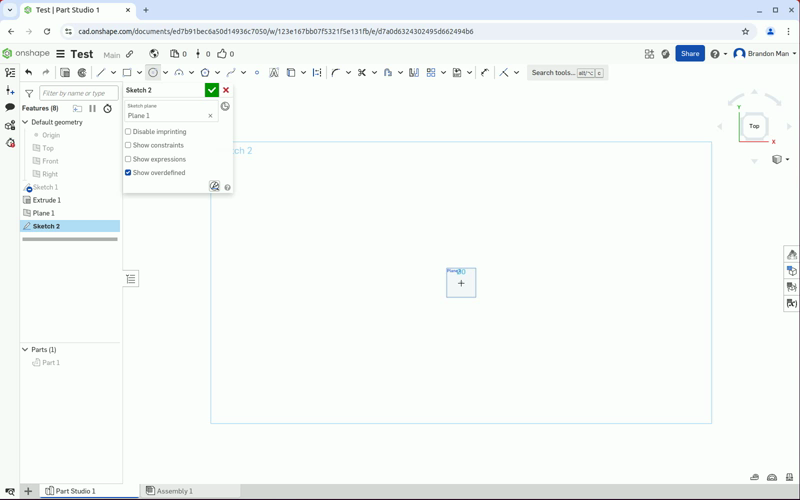
mouse_move(468, 282)
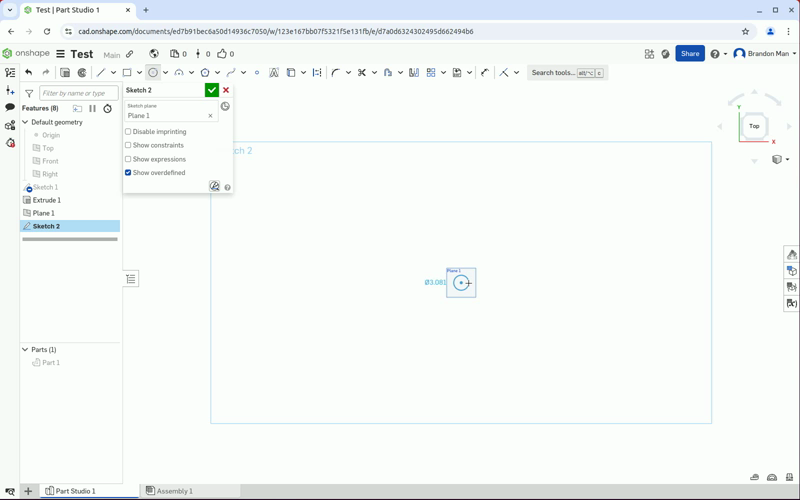
click(468, 282)
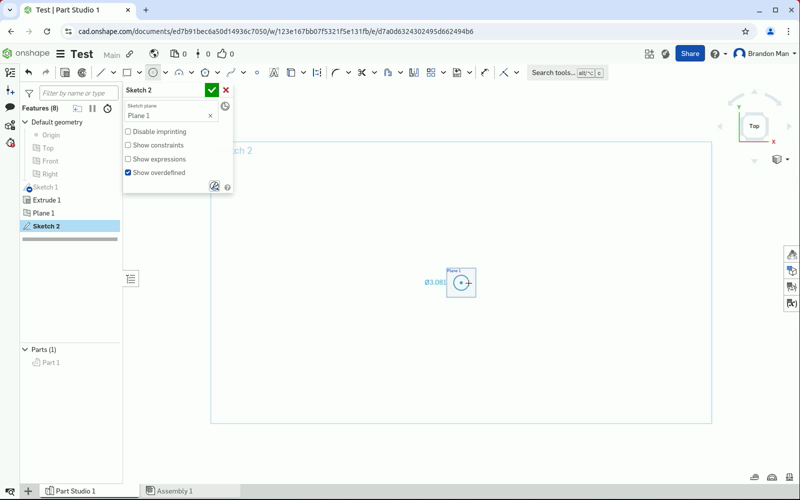
key(esc)
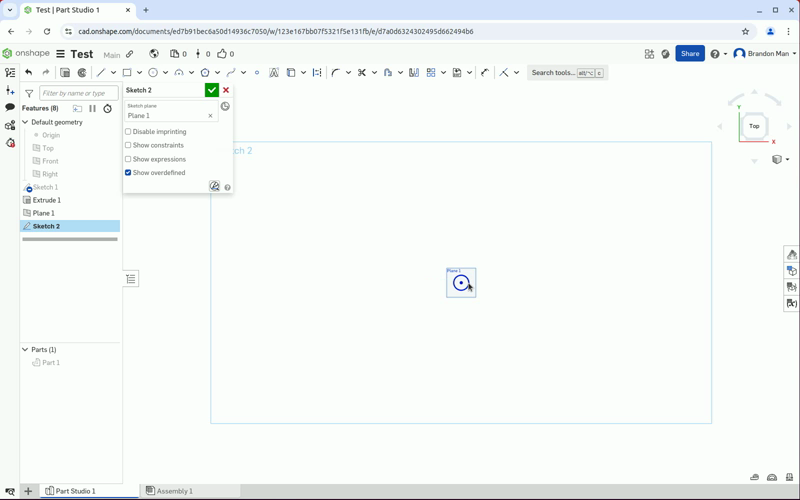
mouse_move(466, 285)
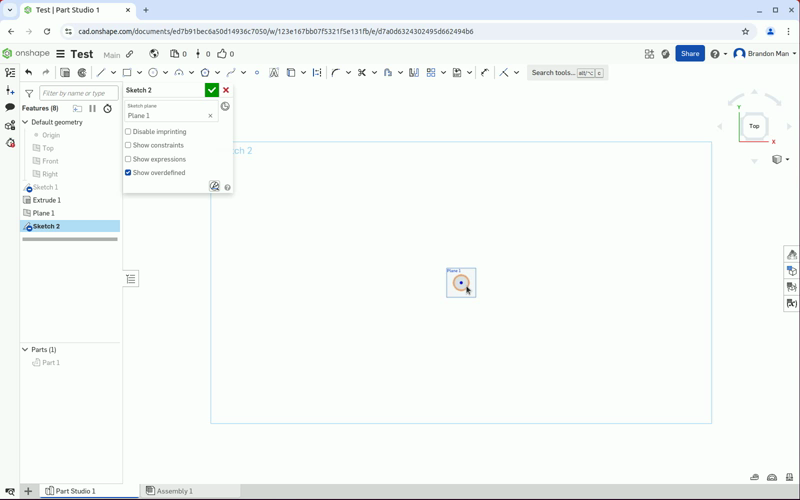
scroll(6)
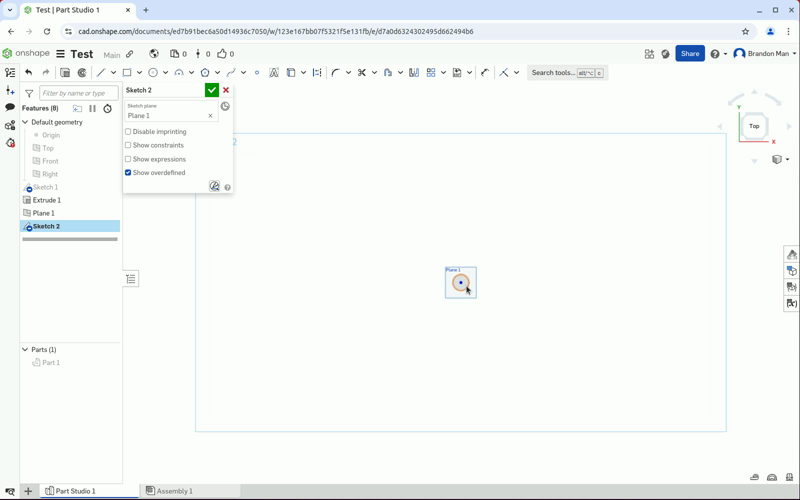
scroll(6)
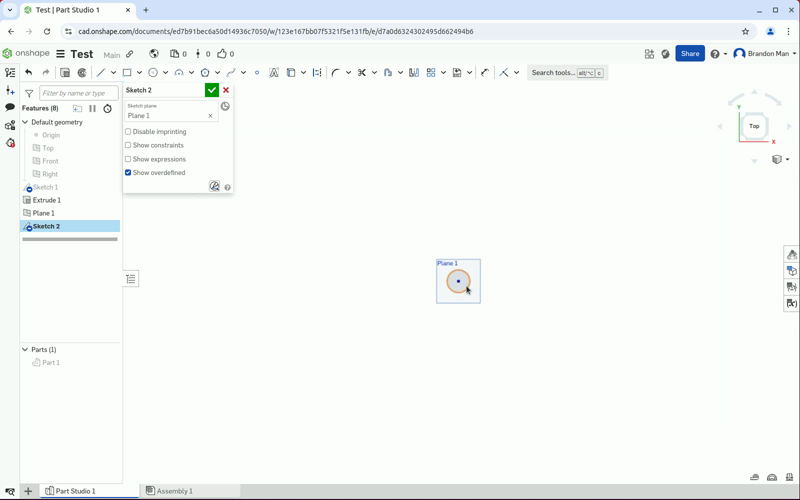
scroll(6)
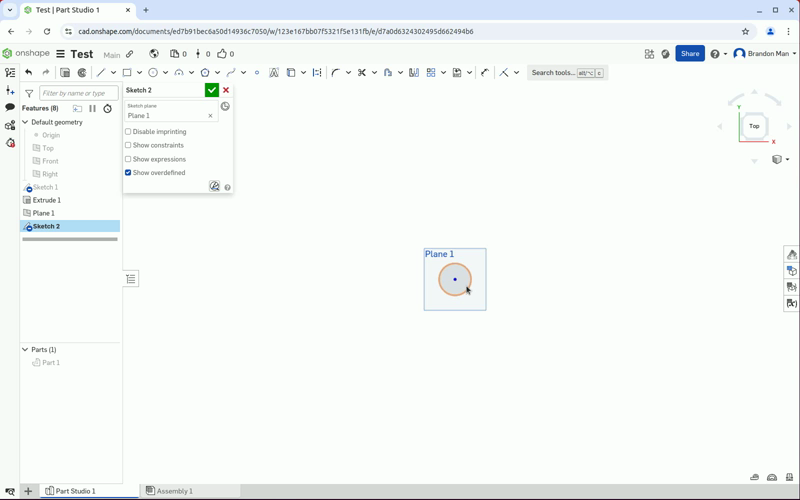
scroll(6)
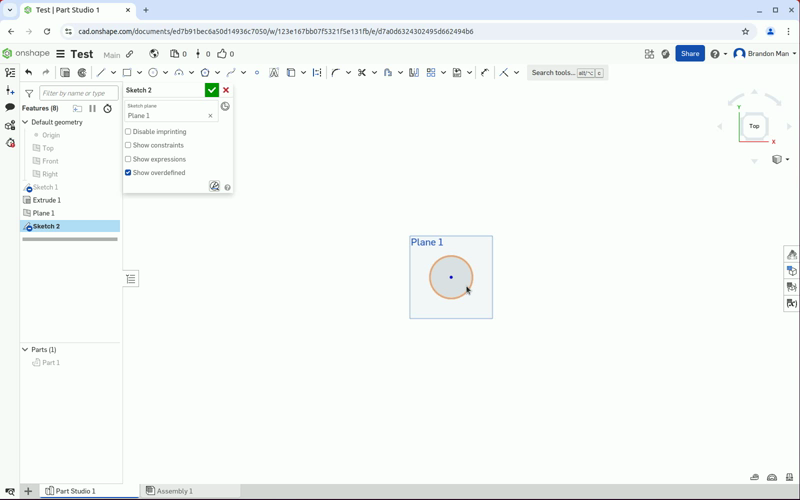
scroll(6)
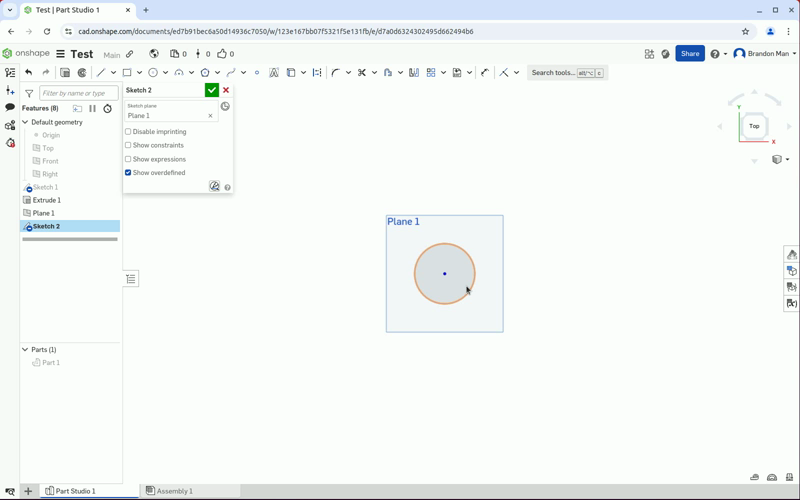
scroll(6)
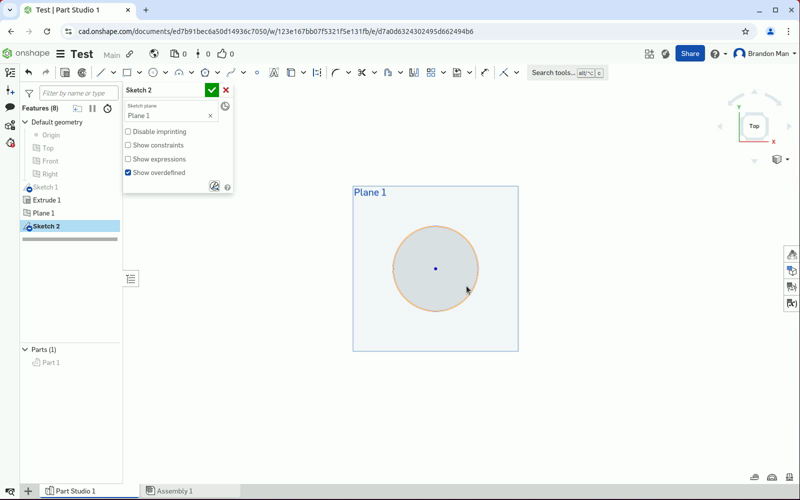
scroll(6)
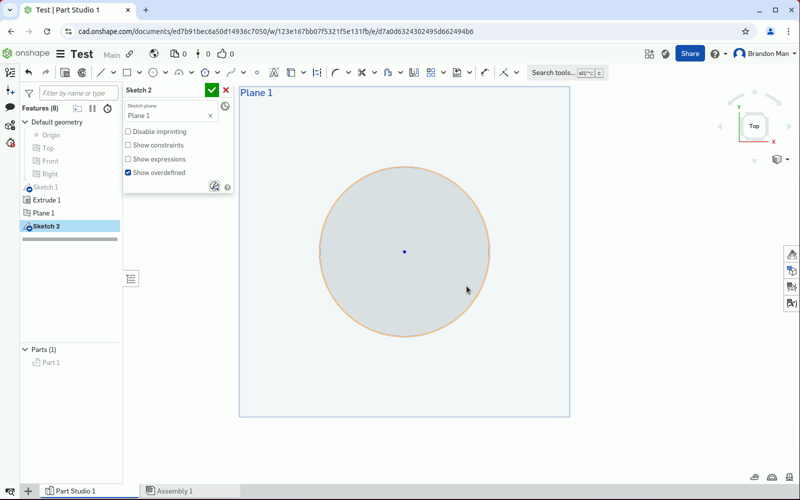
click(466, 285)
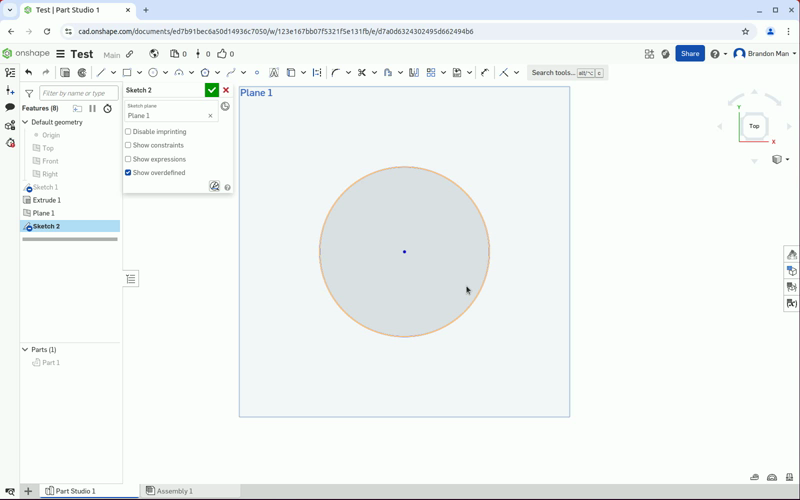
scroll(-6)
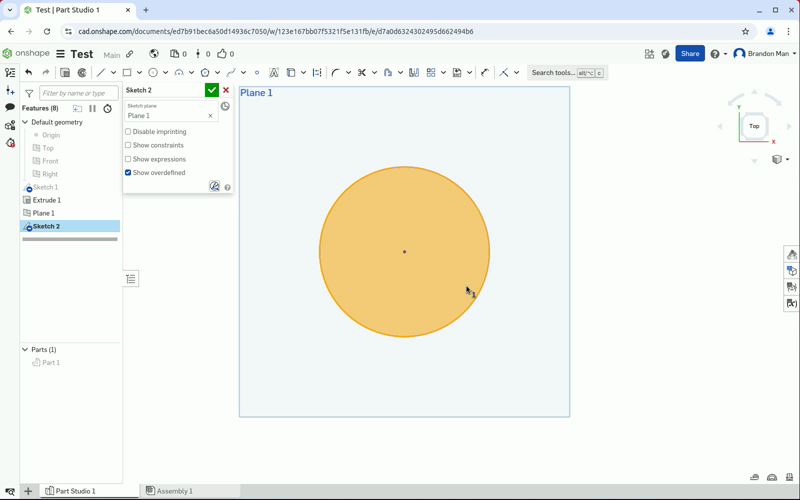
scroll(-6)
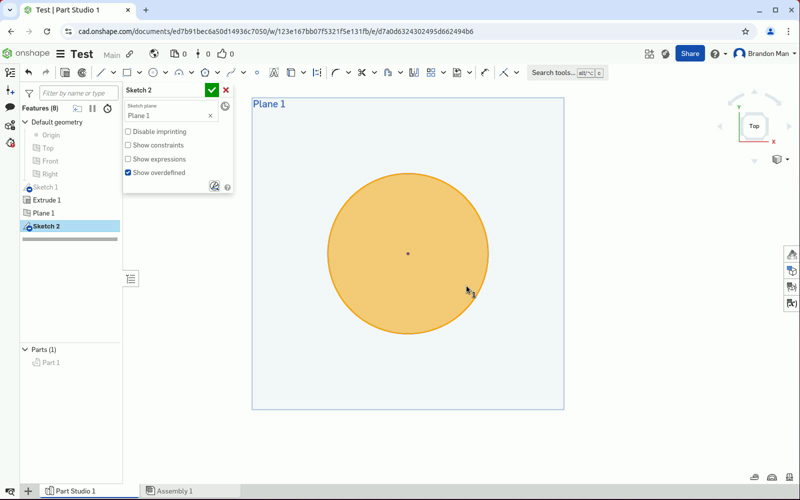
scroll(-6)
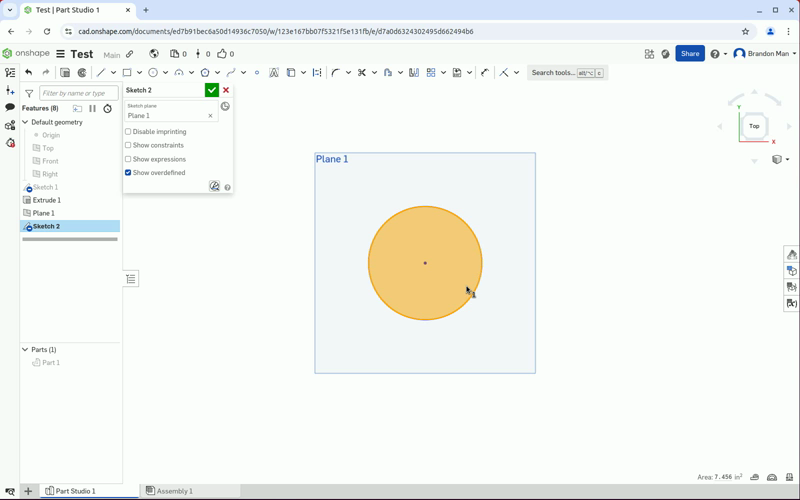
scroll(-6)
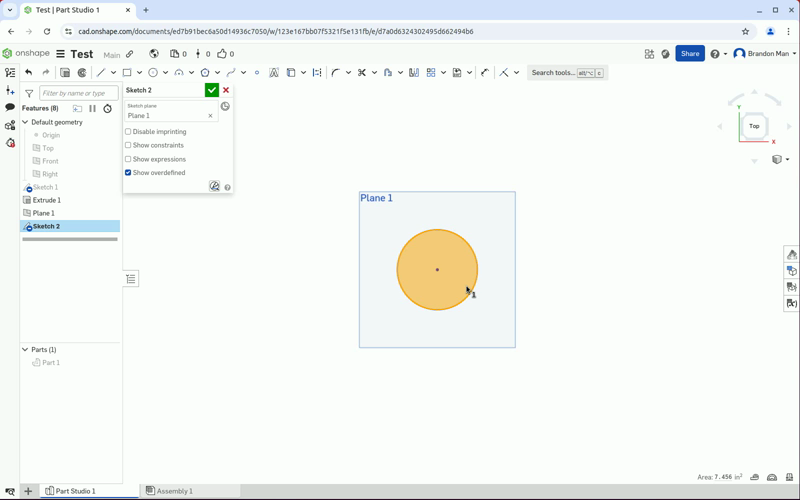
scroll(-6)
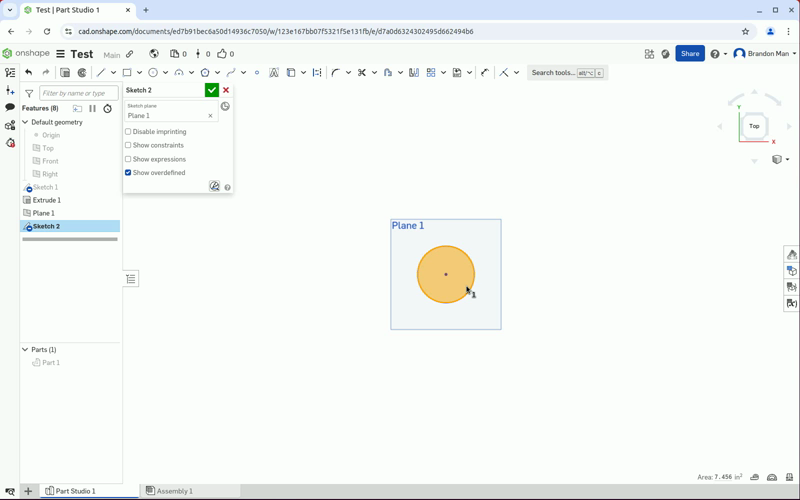
scroll(-6)
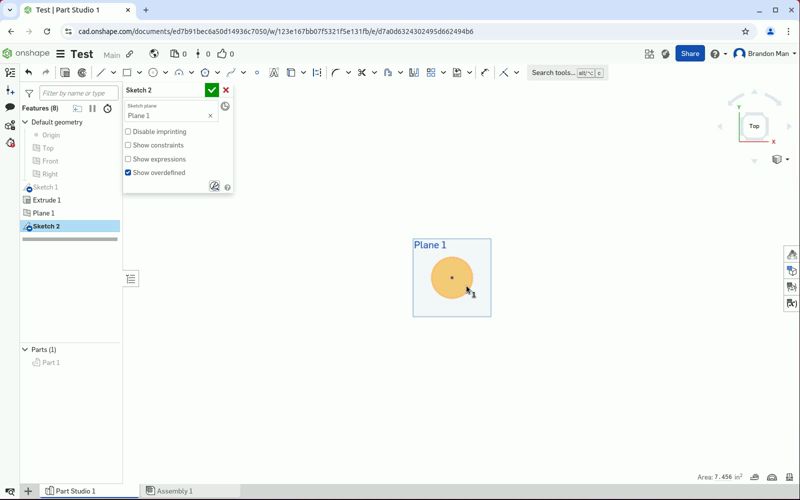
scroll(-6)
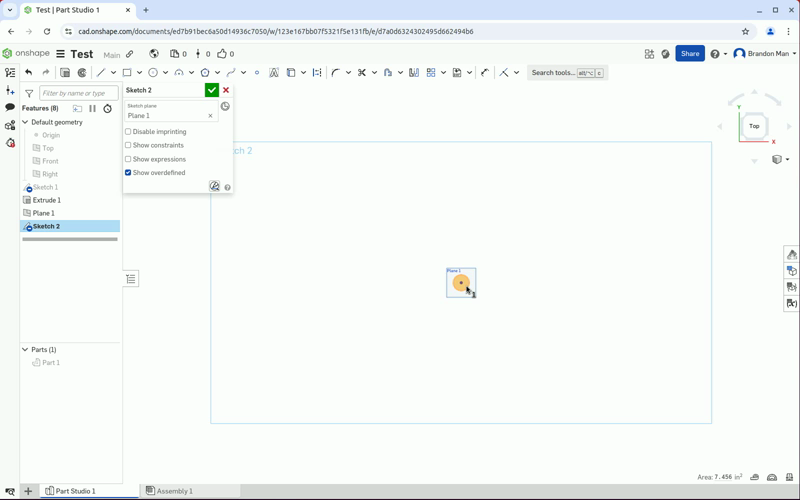
mouse_move(73, 352)
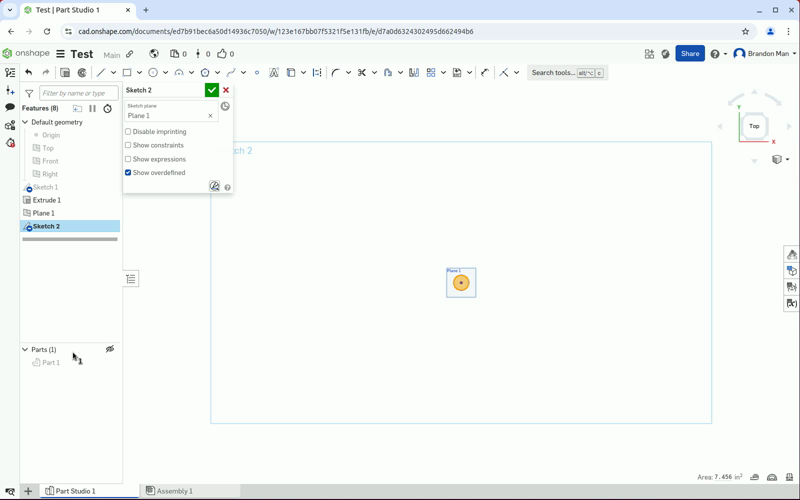
key(shift+y)
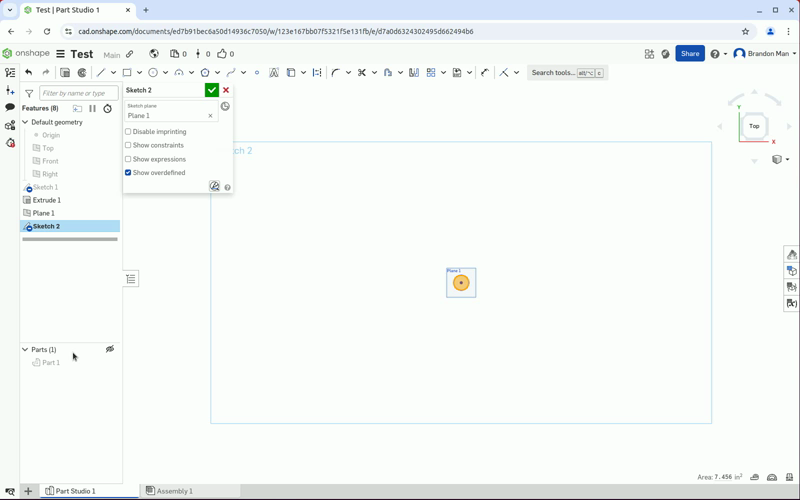
key(shift+e)
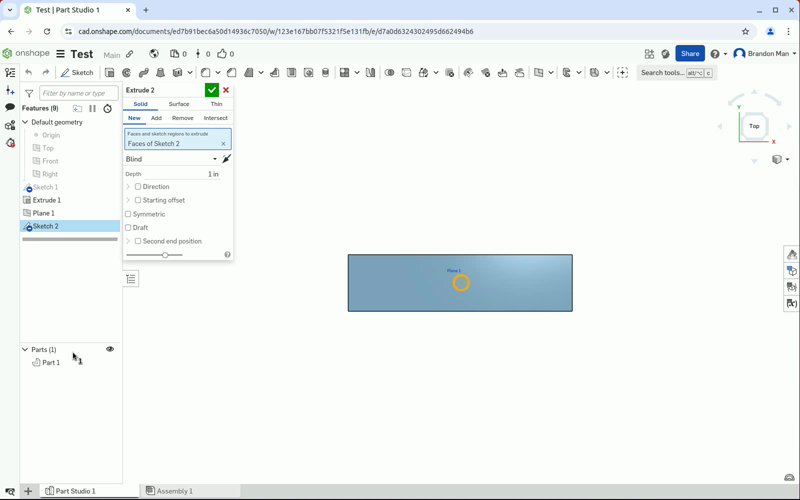
mouse_move(143, 106)
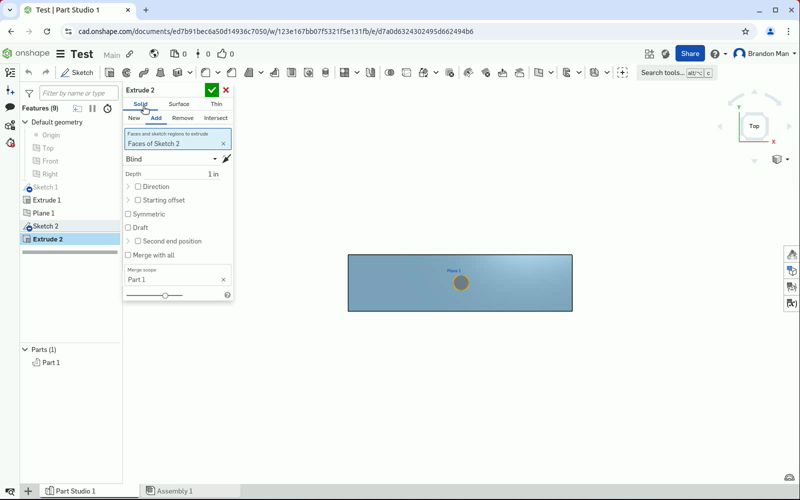
click(143, 106)
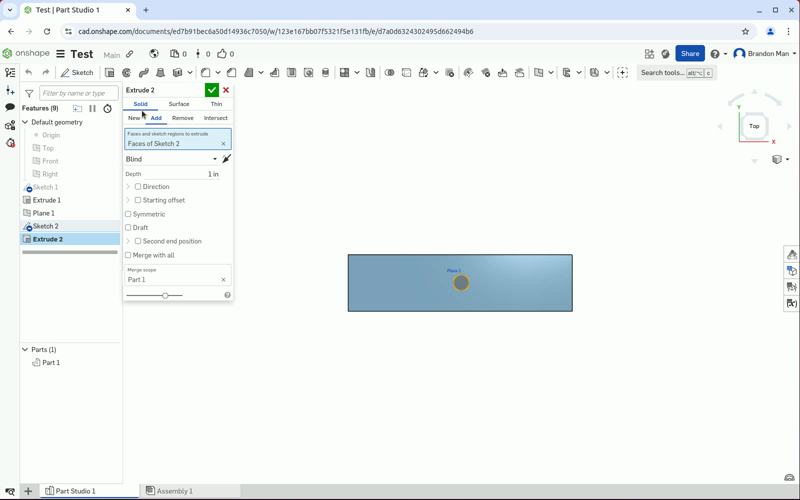
mouse_move(137, 120)
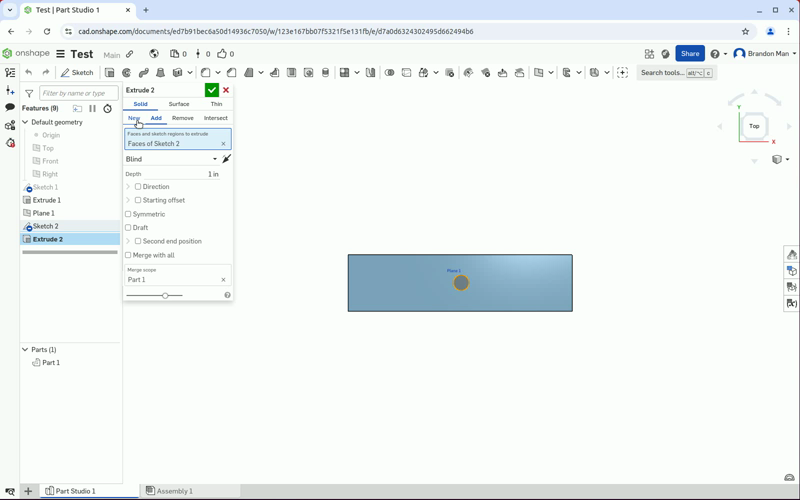
click(137, 120)
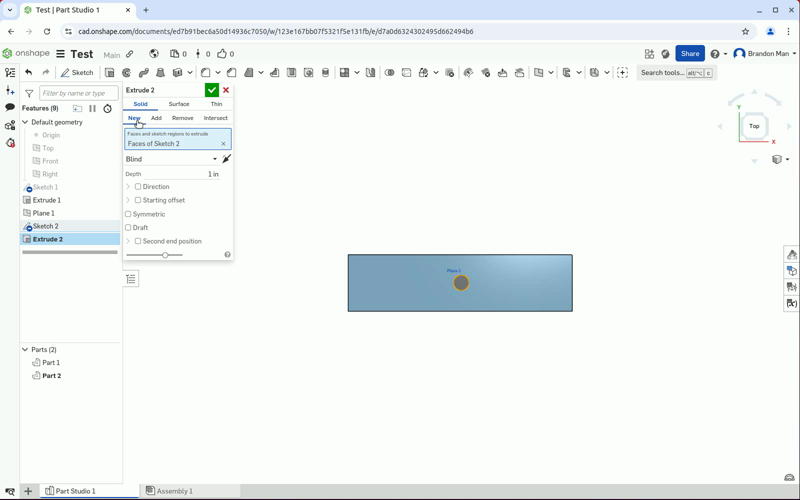
key(tab, 4)
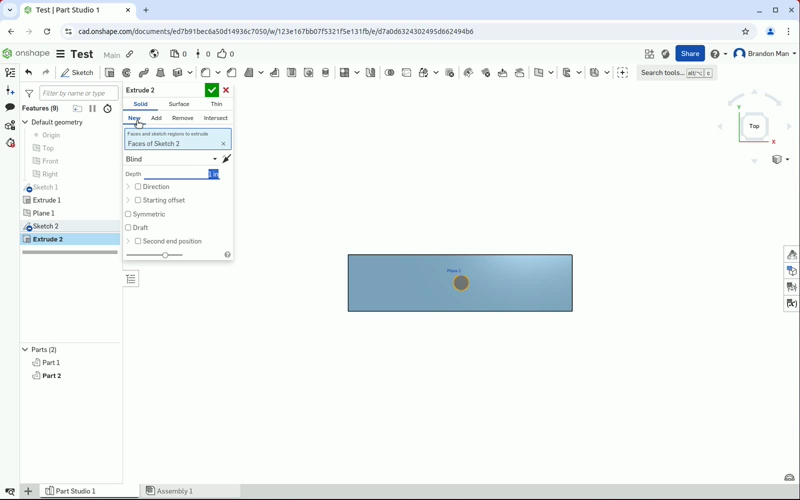
text(1.444)
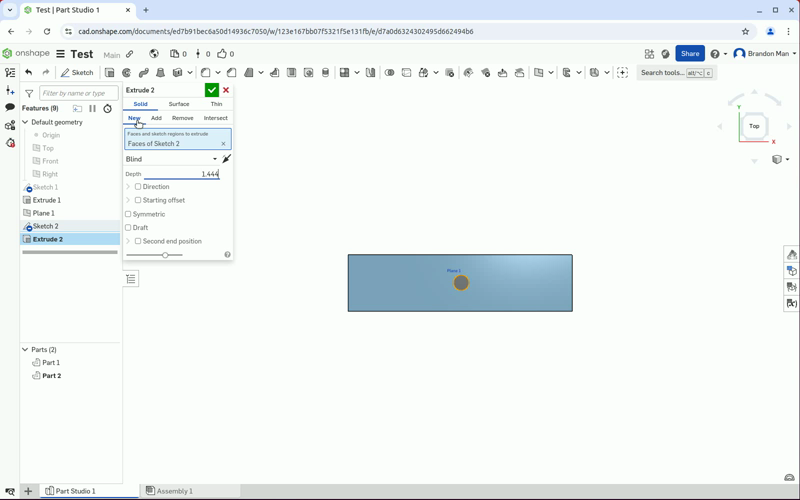
key(enter)
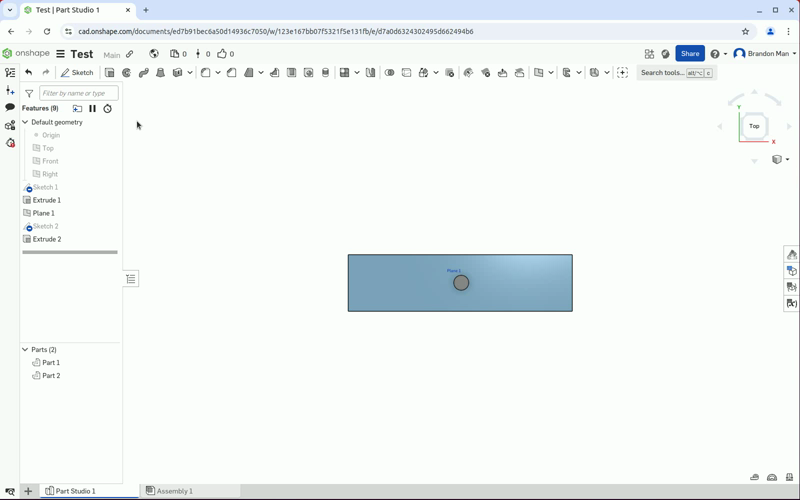
key(shift+h)
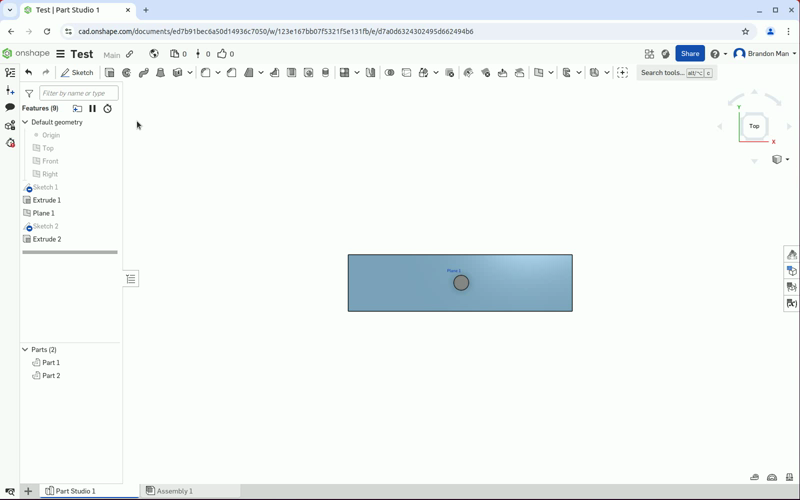
key(shift+h)
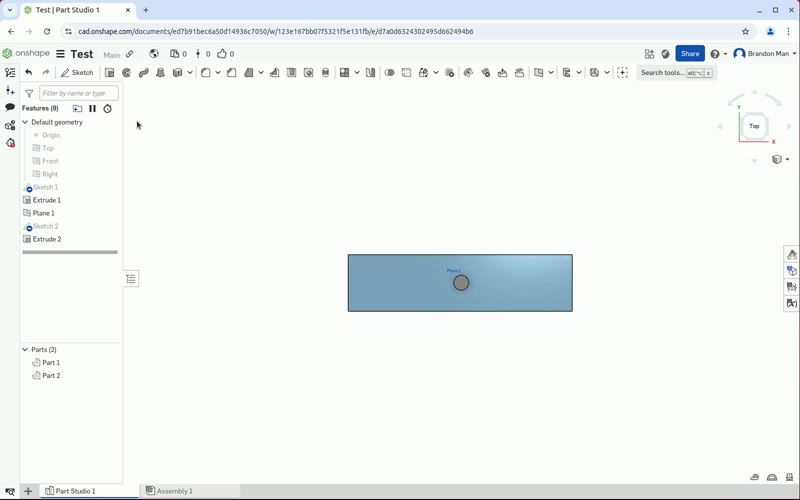
mouse_move(73, 189)
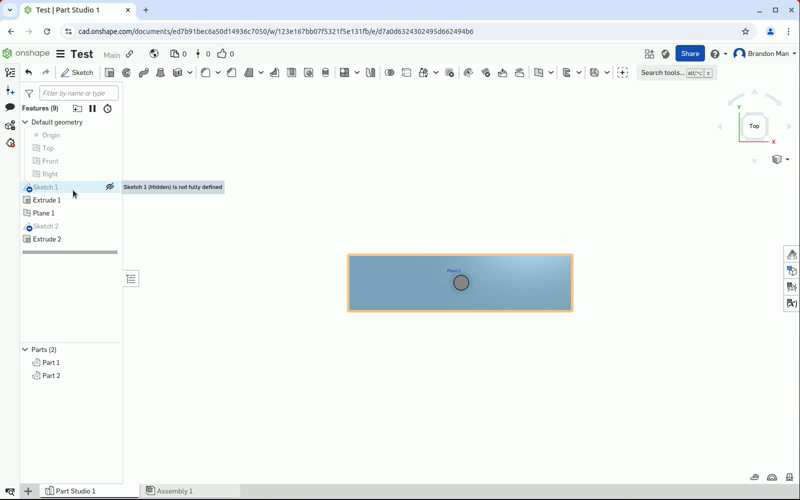
click(73, 189)
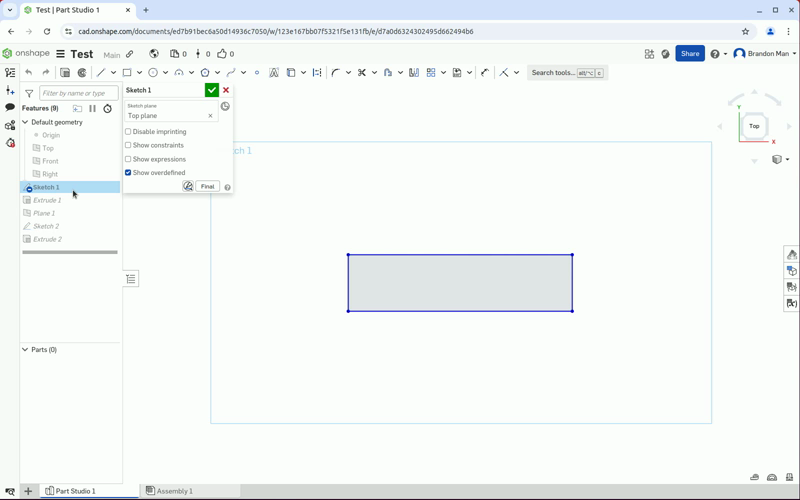
mouse_move(229, 92)
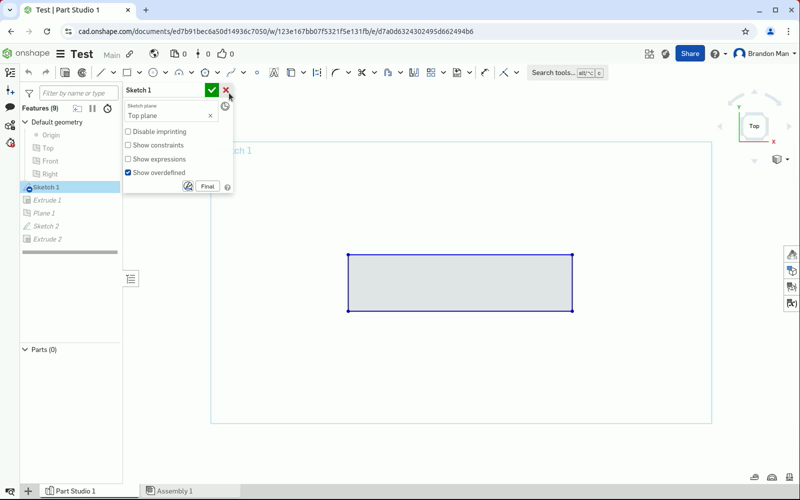
click(229, 92)
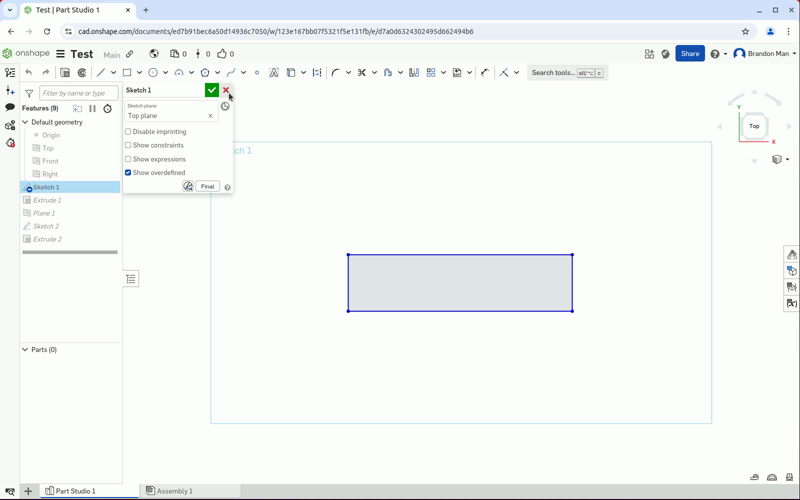
key(shift+s)
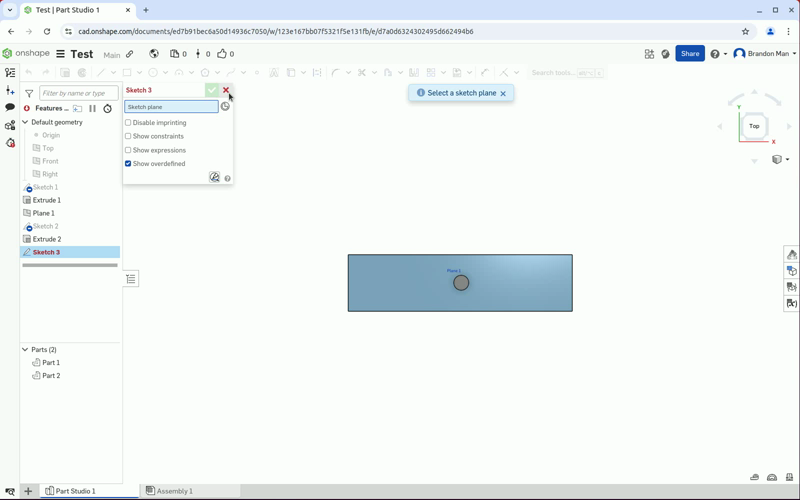
mouse_move(73, 215)
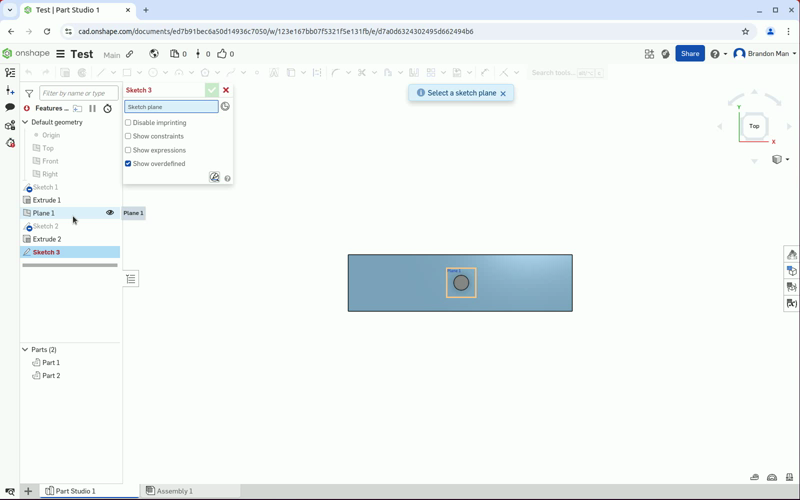
click(73, 215)
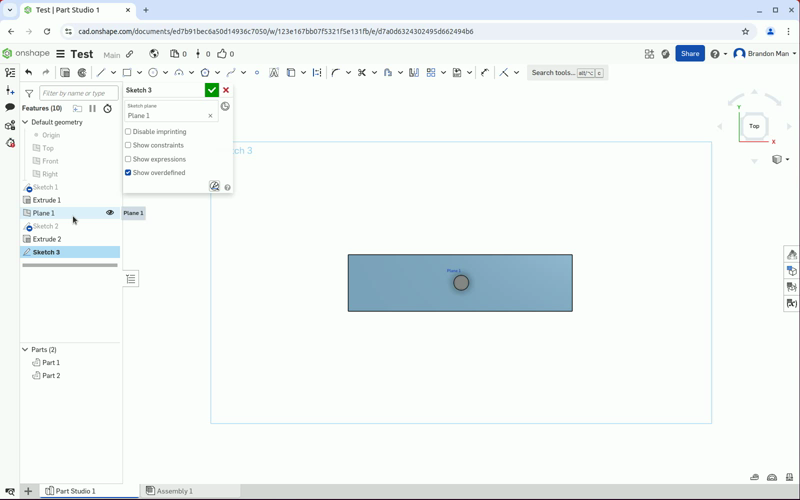
mouse_move(73, 352)
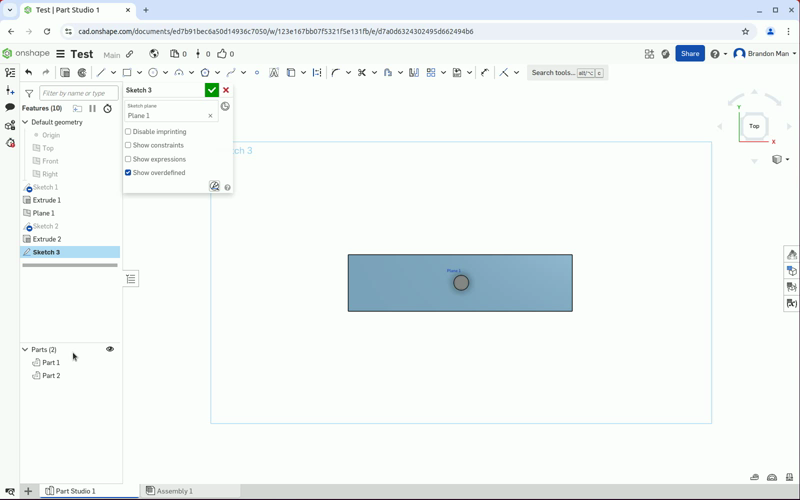
key(y)
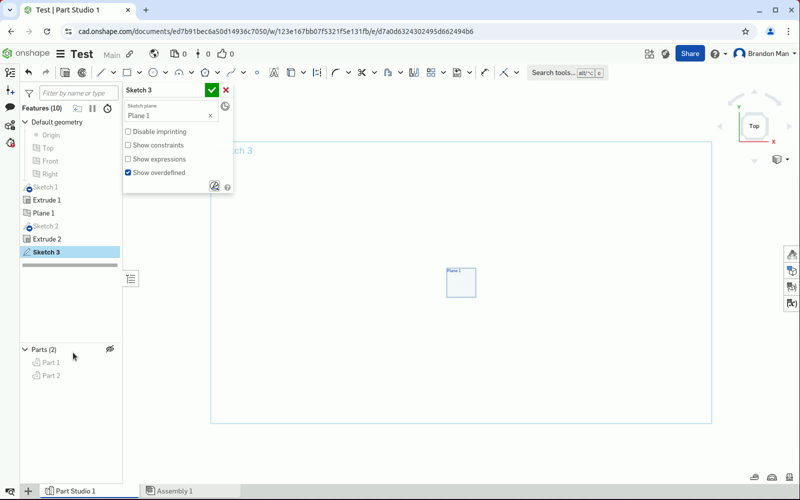
key(c)
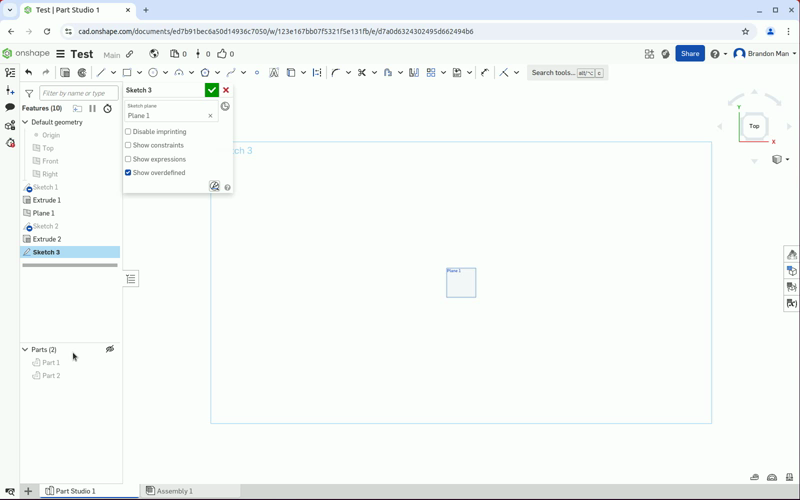
key_down(shift)
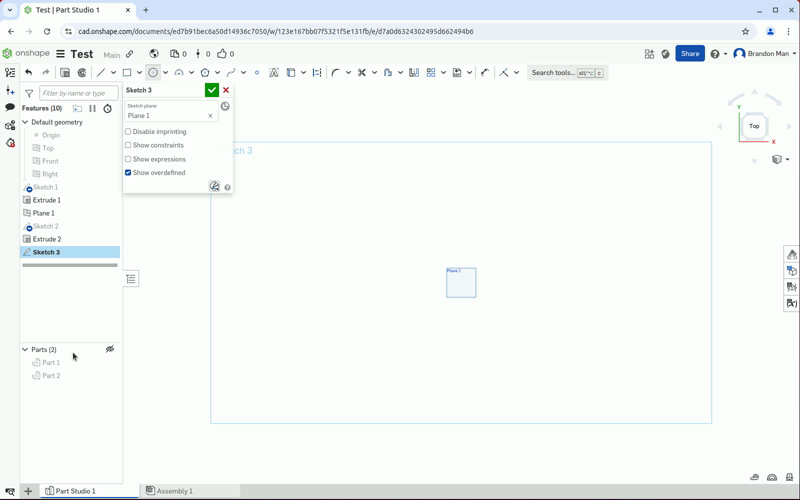
mouse_move(503, 282)
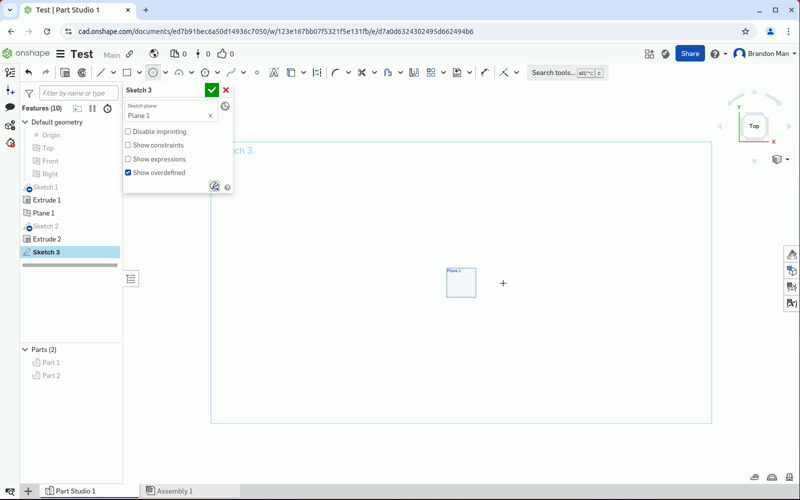
click(503, 282)
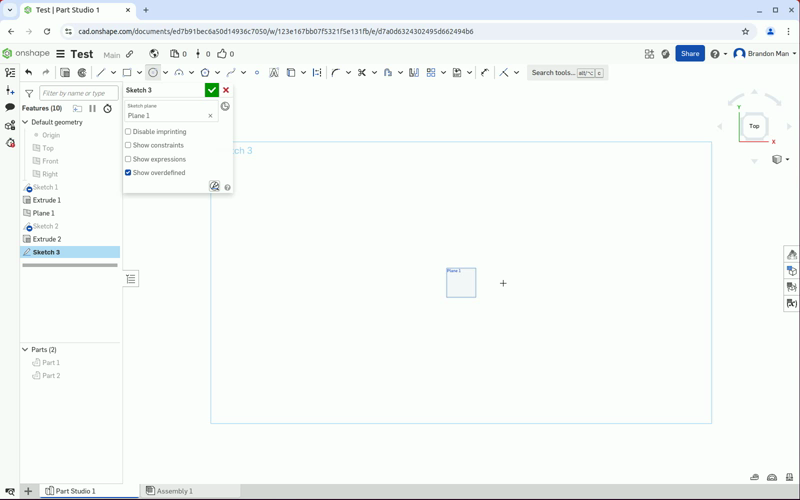
key_up(shift)
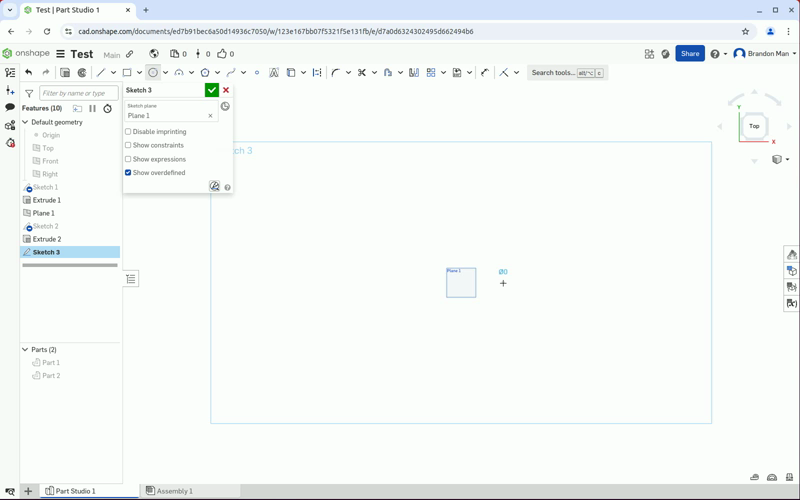
mouse_move(510, 282)
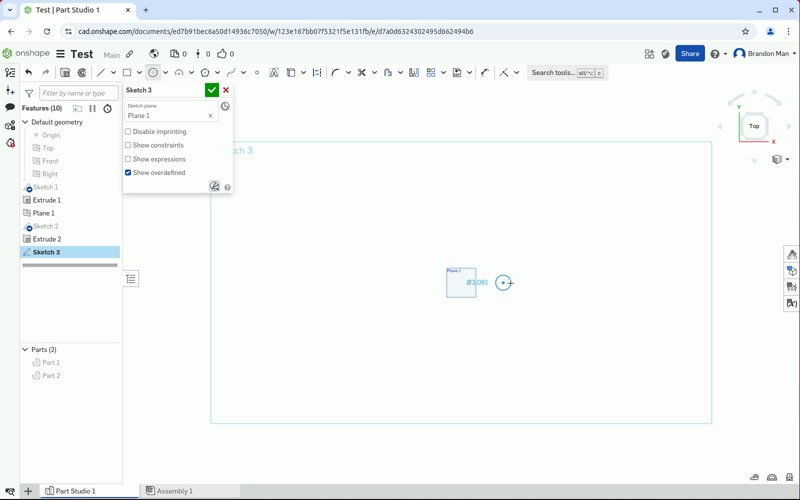
click(510, 282)
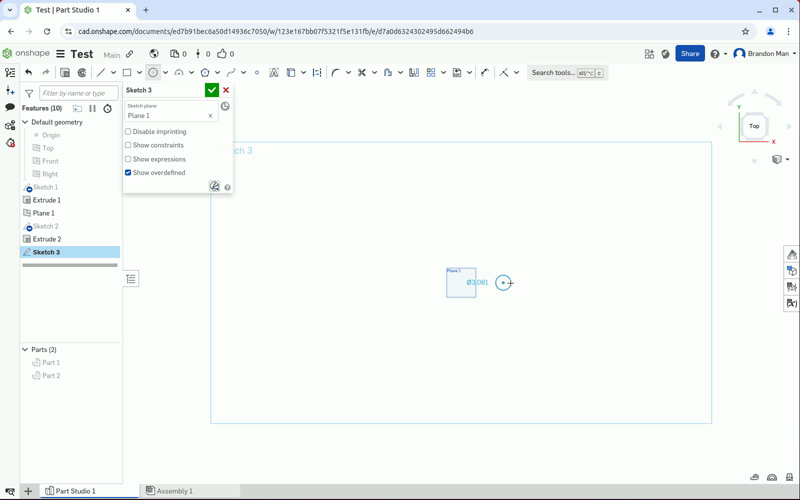
key(esc)
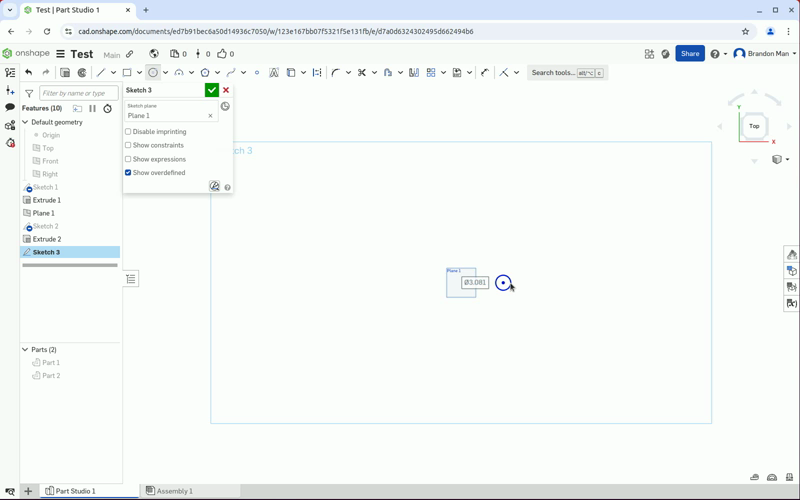
mouse_move(496, 284)
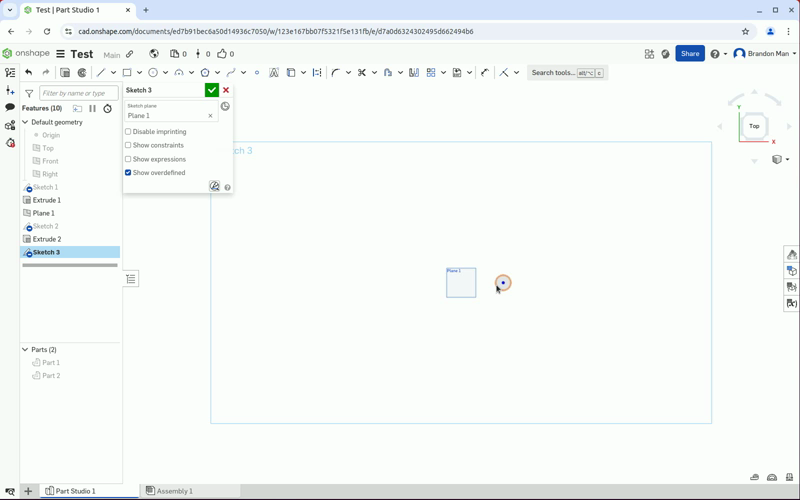
scroll(6)
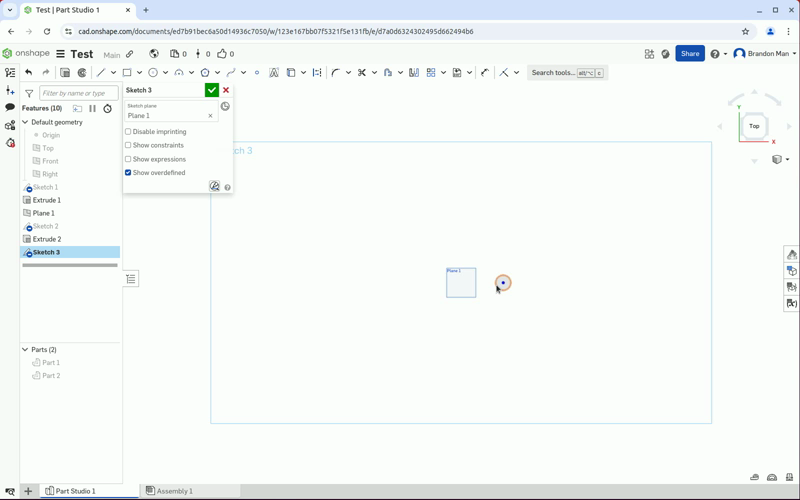
scroll(6)
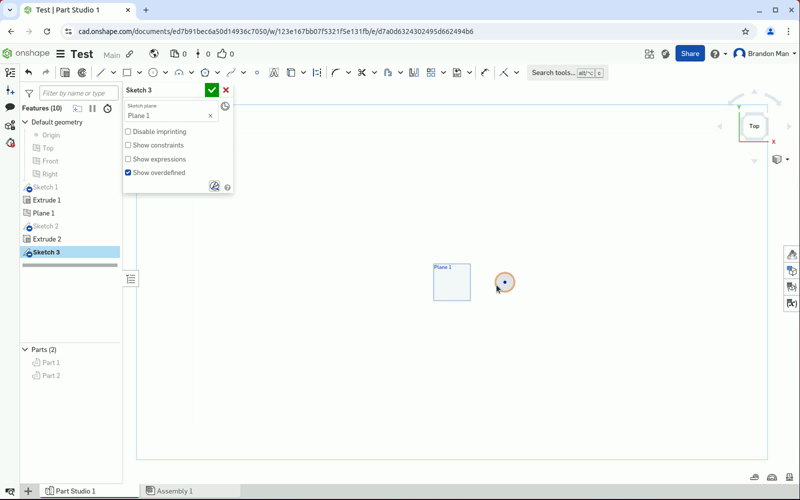
scroll(6)
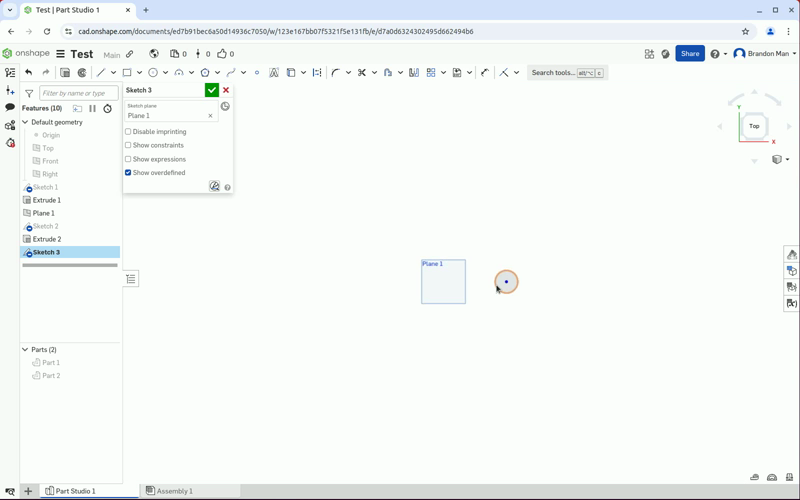
scroll(6)
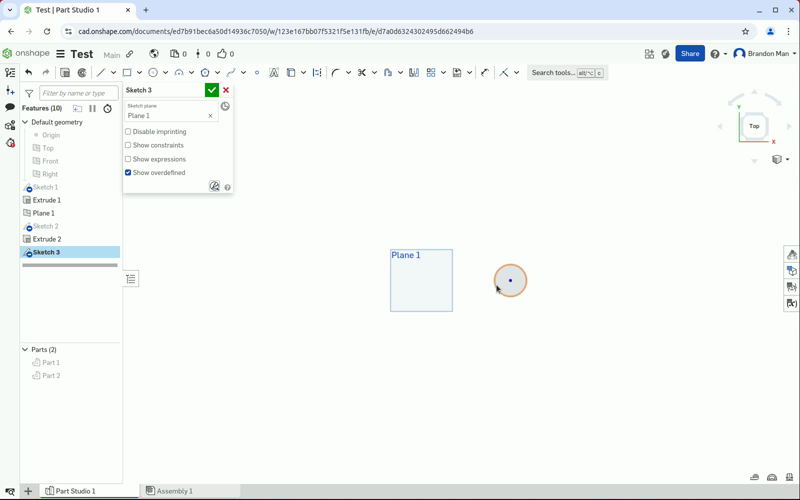
scroll(6)
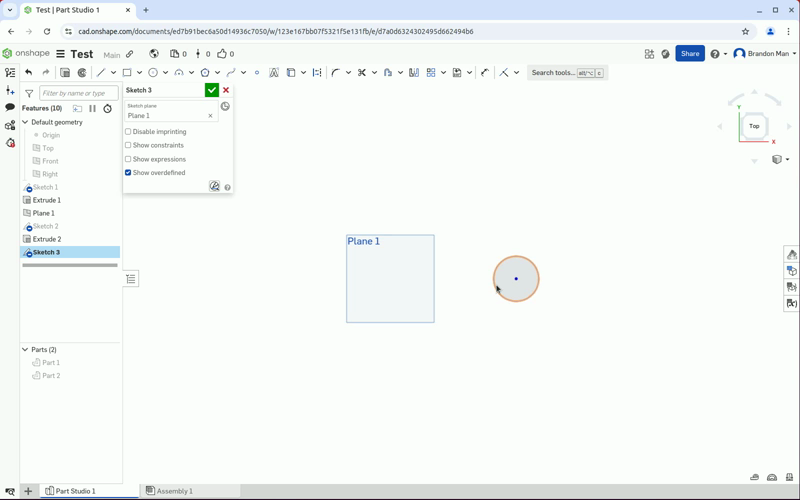
scroll(6)
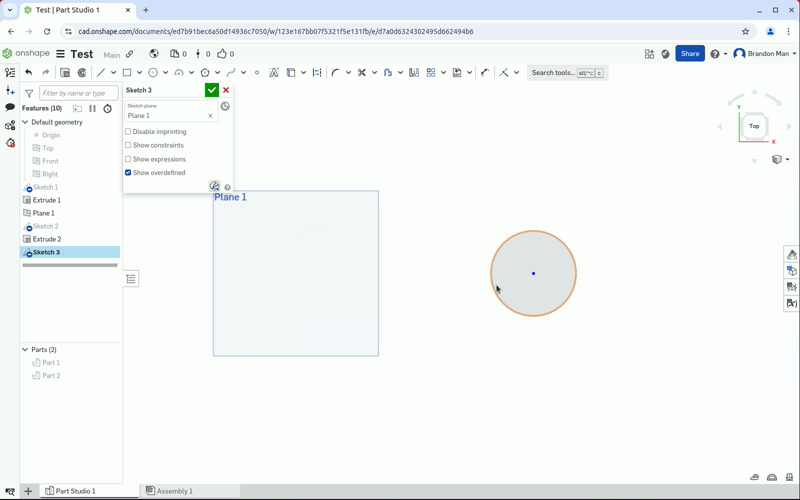
scroll(6)
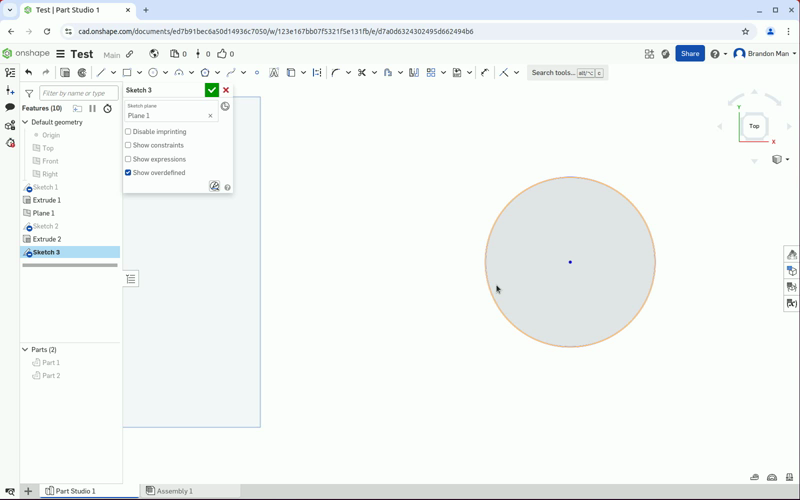
click(496, 284)
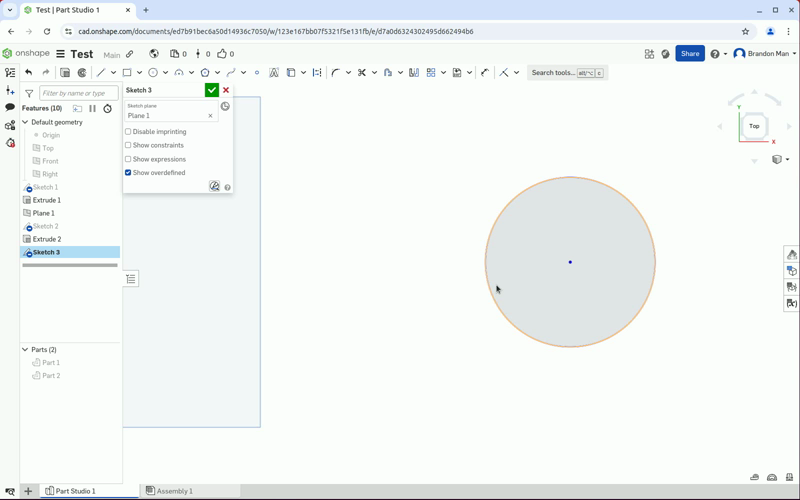
scroll(-6)
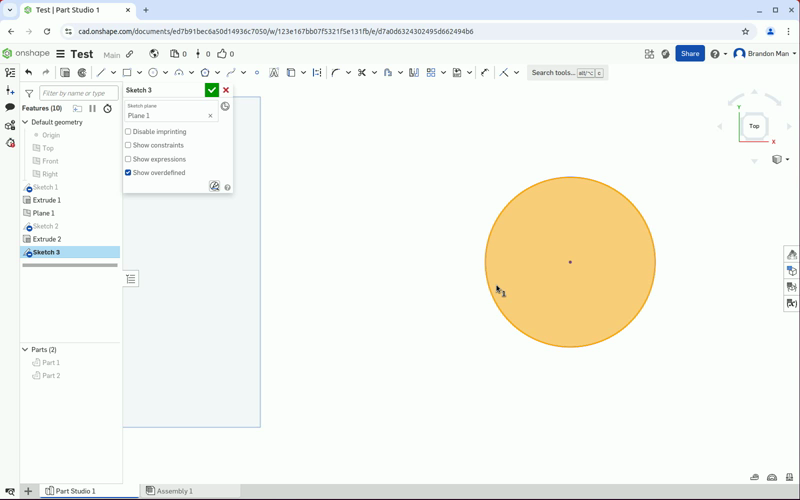
scroll(-6)
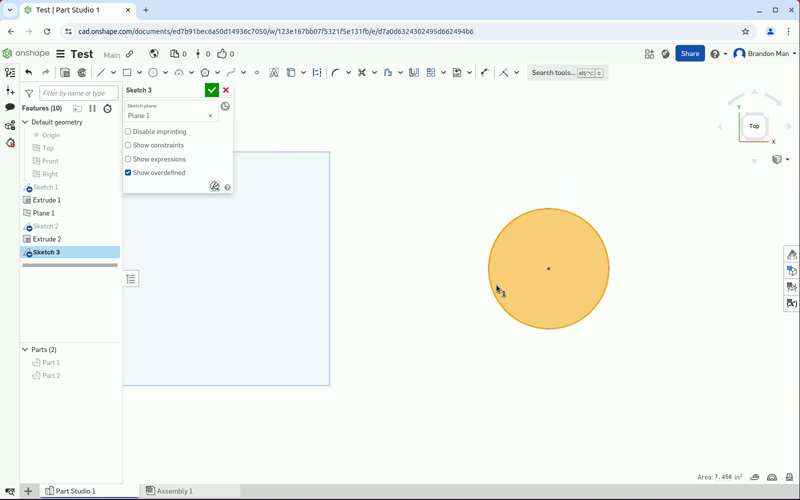
scroll(-6)
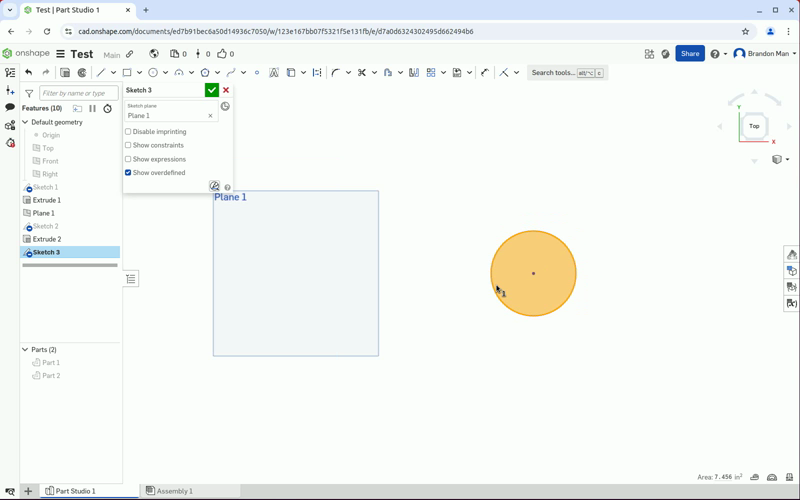
scroll(-6)
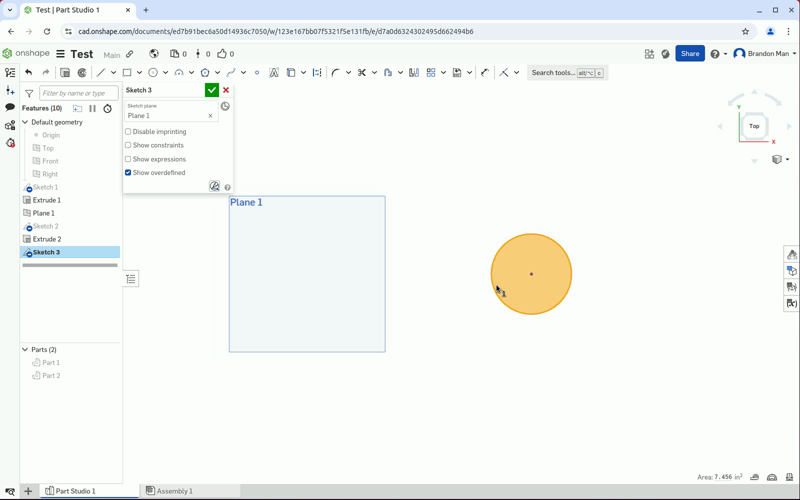
scroll(-6)
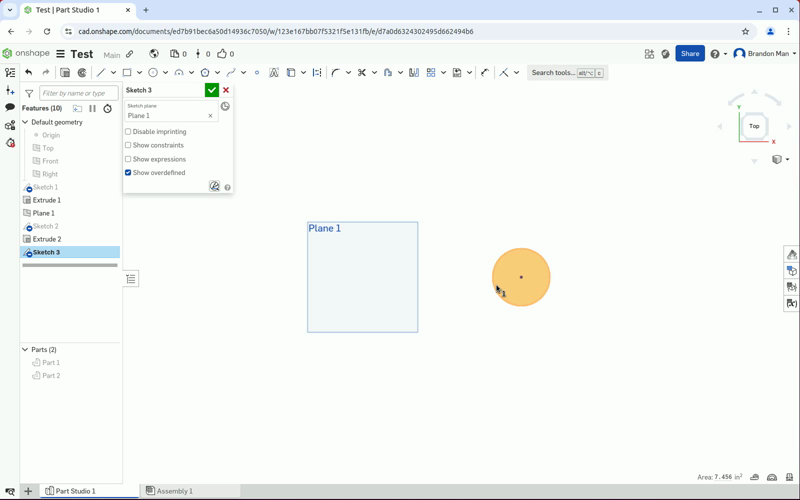
scroll(-6)
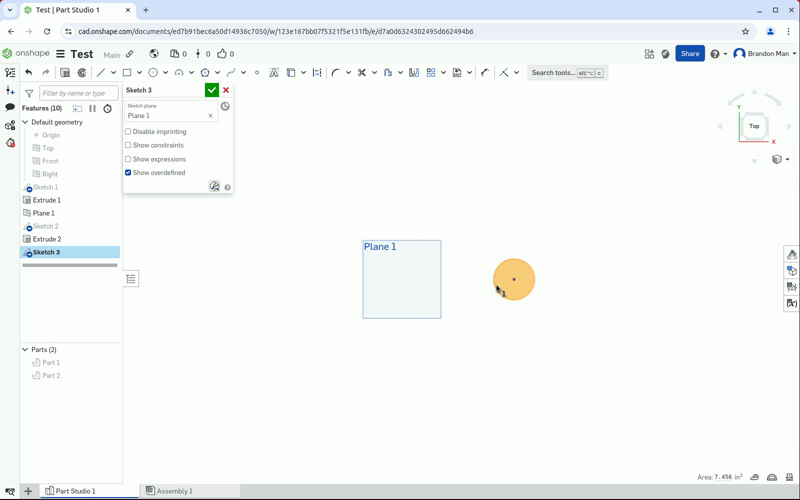
scroll(-6)
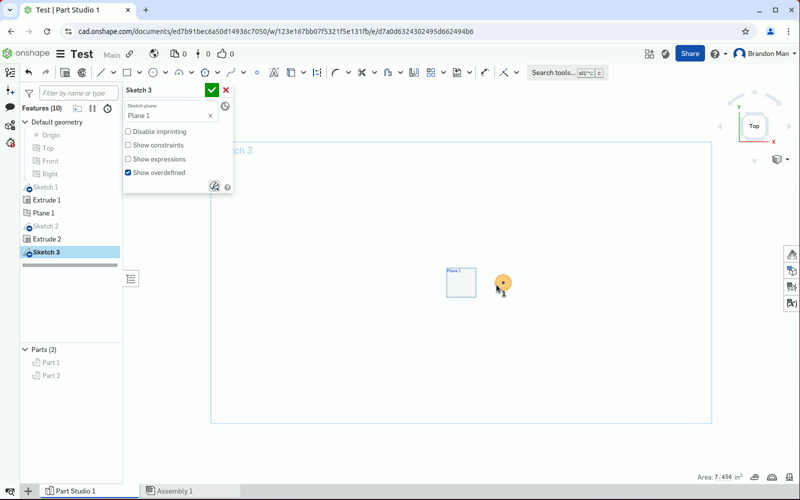
mouse_move(73, 352)
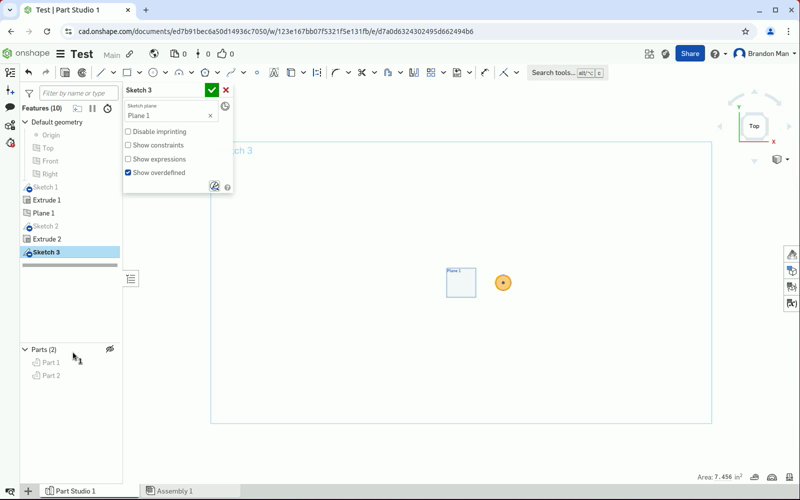
key(shift+y)
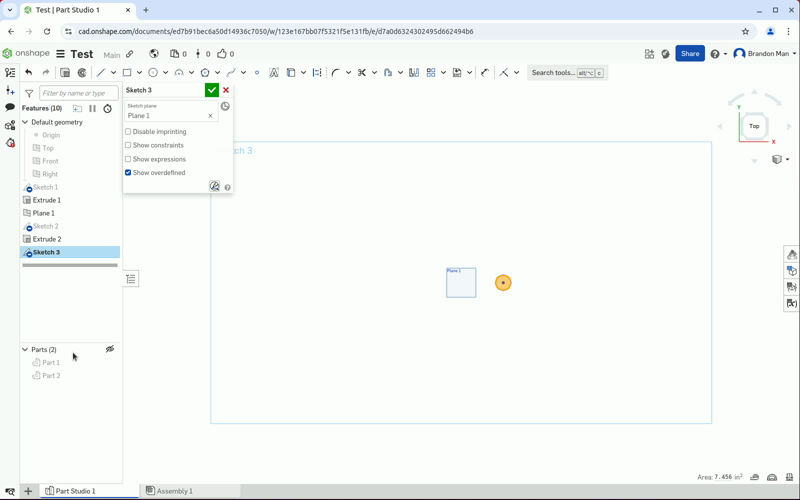
key(shift+e)
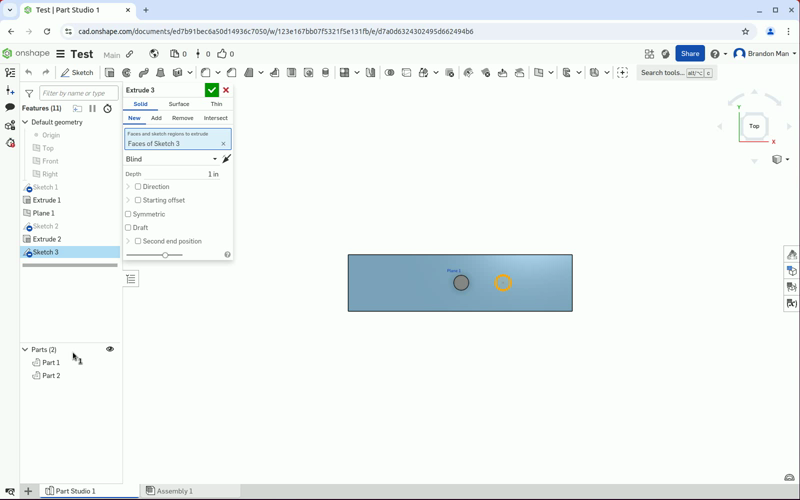
mouse_move(143, 106)
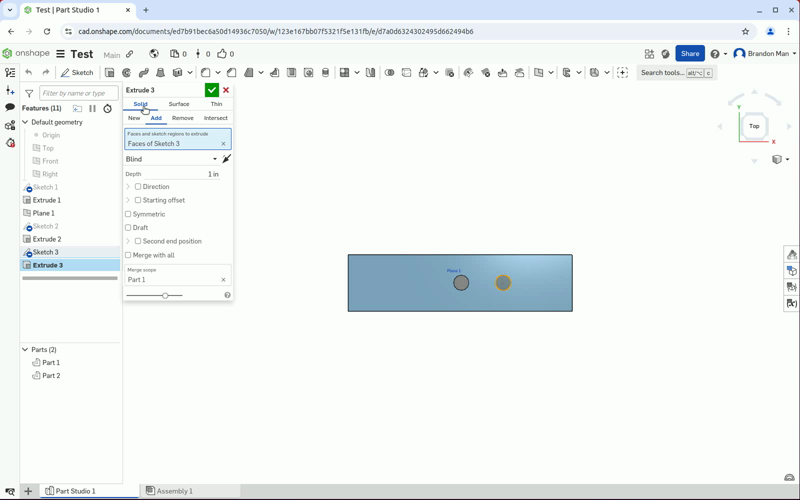
click(143, 106)
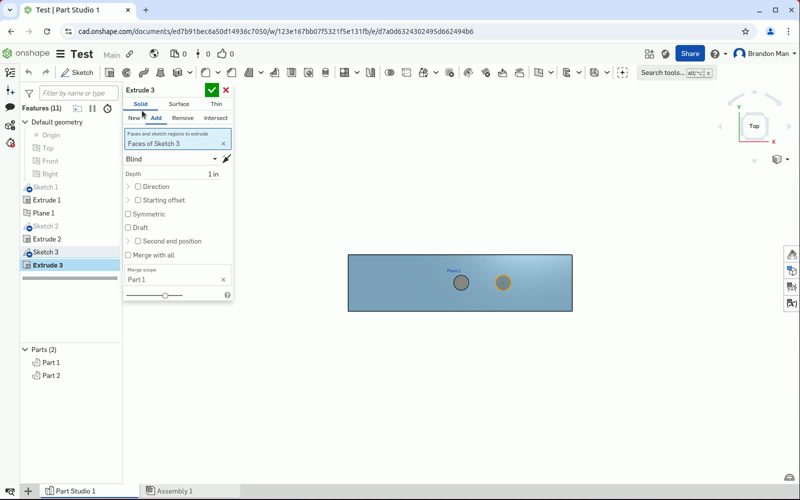
mouse_move(137, 120)
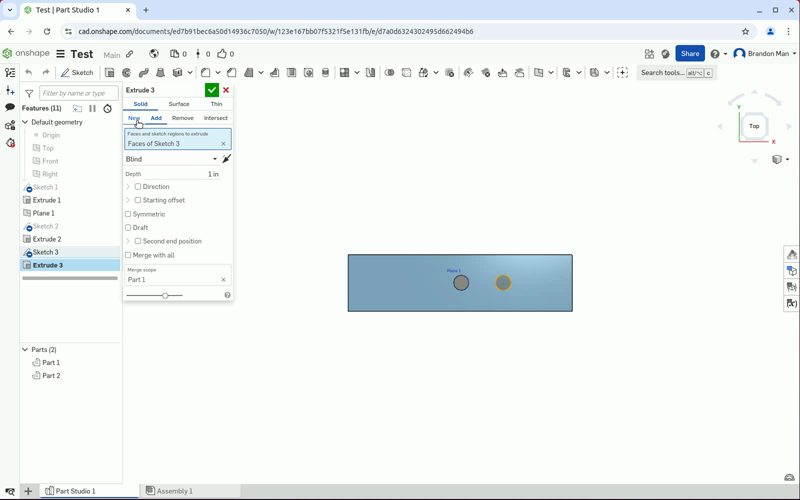
click(137, 120)
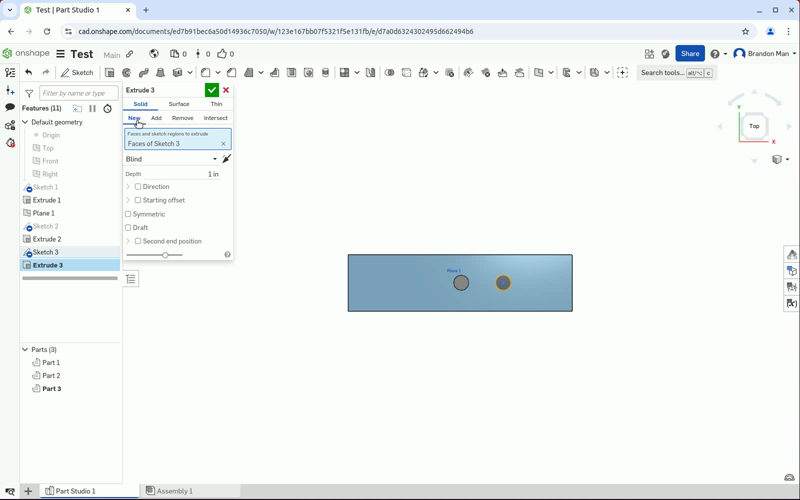
key(tab, 4)
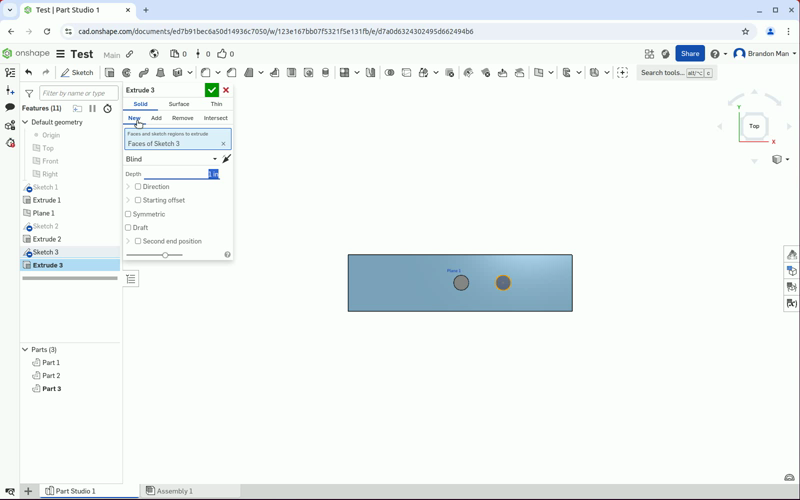
text(1.444)
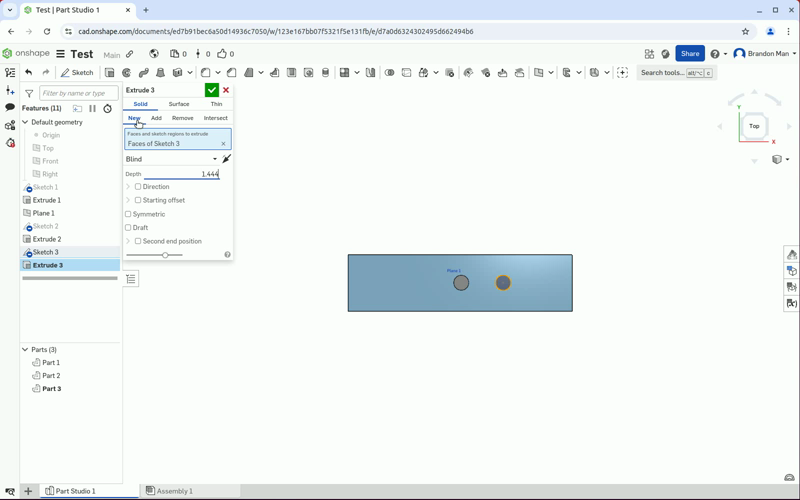
key(enter)
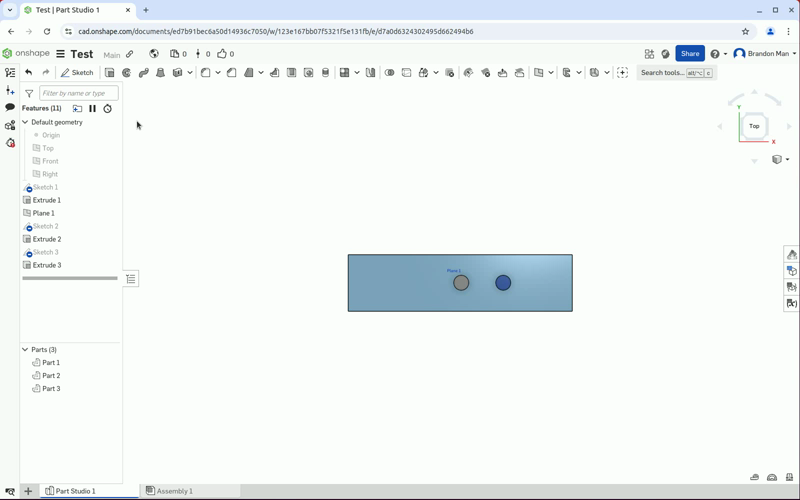
key(shift+h)
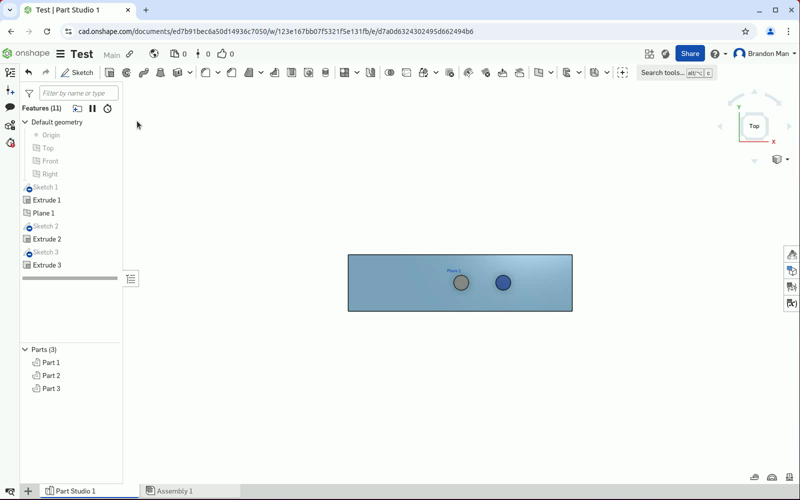
key(shift+h)
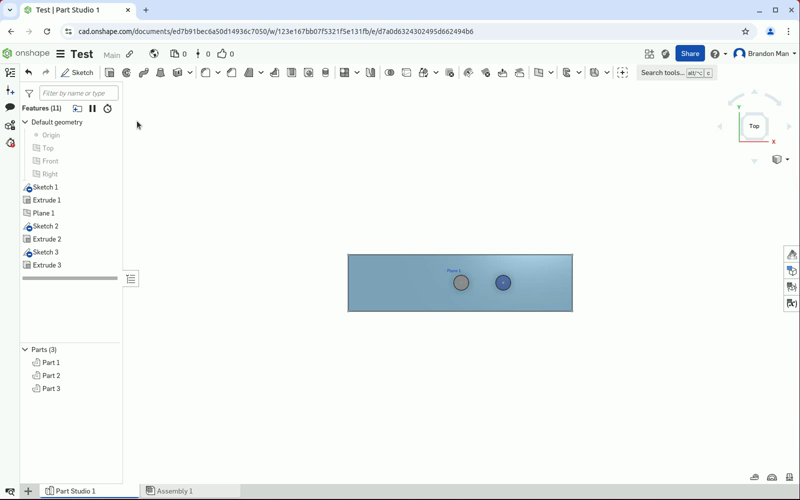
key(shift+7)
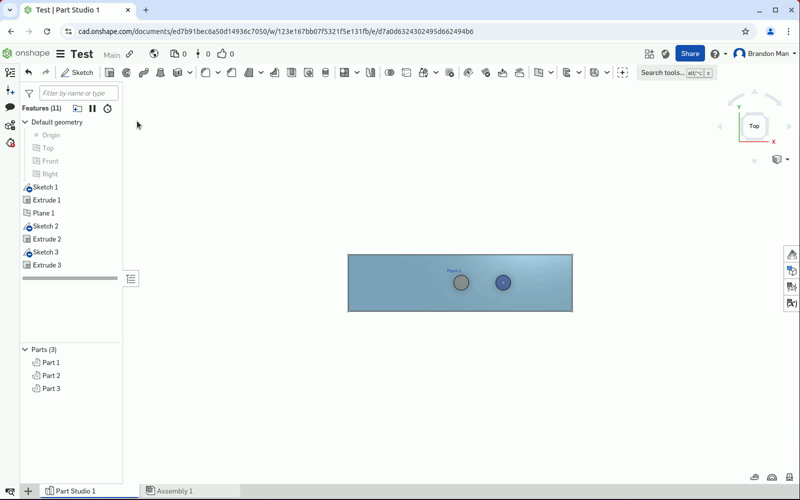
key(up, 3)
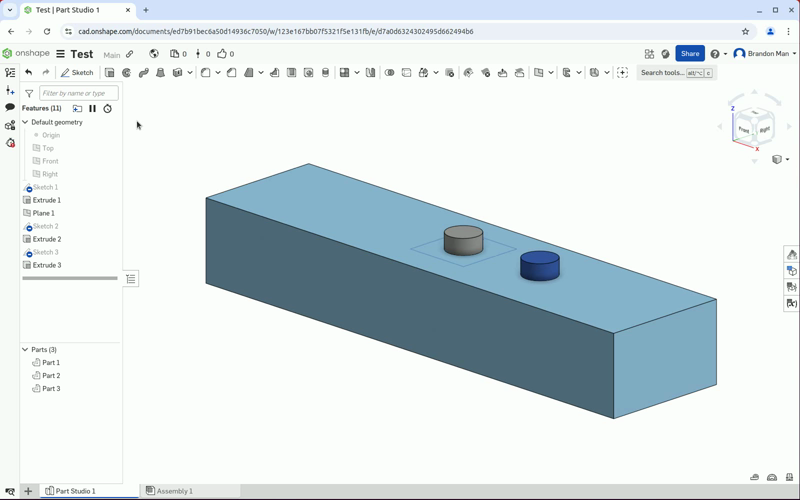
key(left, 3)
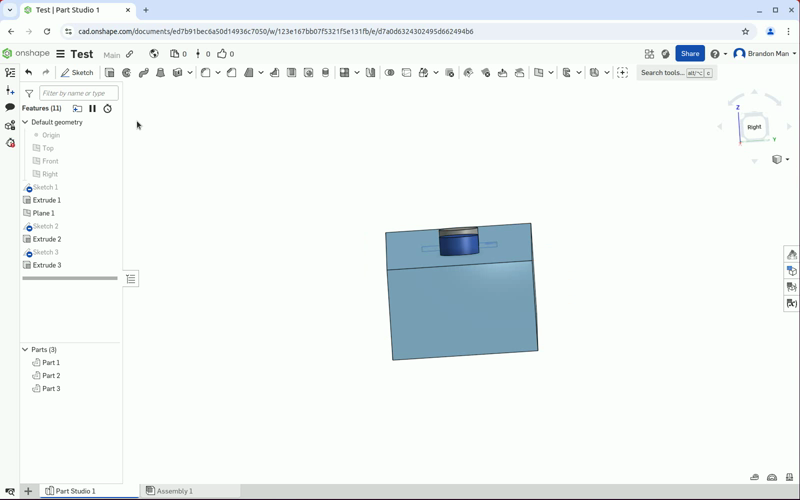
key(right, 3)
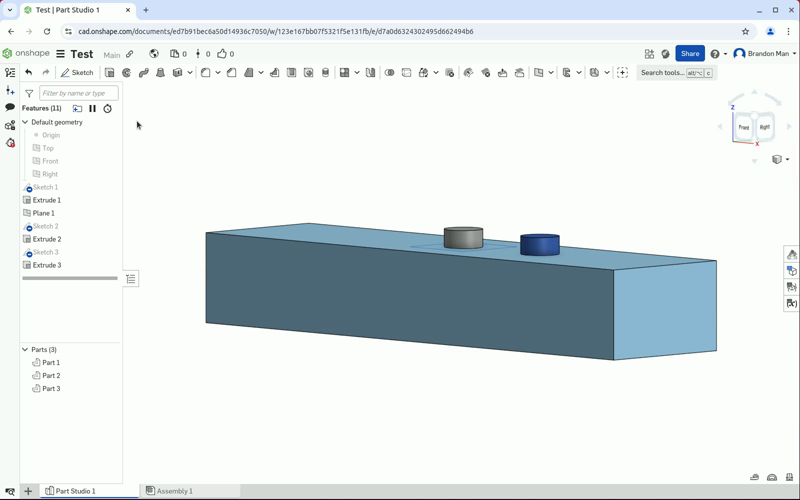
key(down, 3)
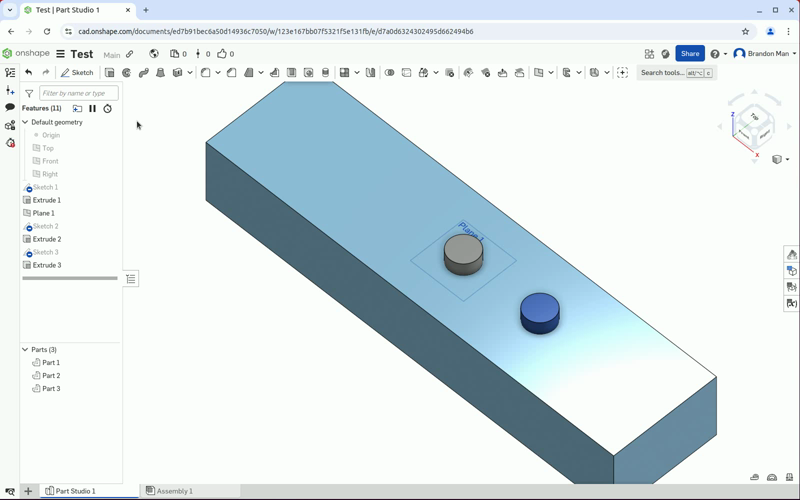
mouse_move(73, 189)
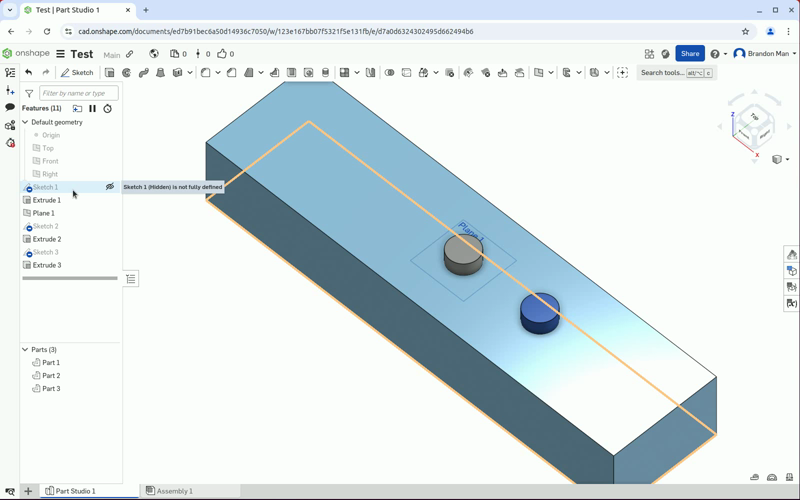
click(73, 189)